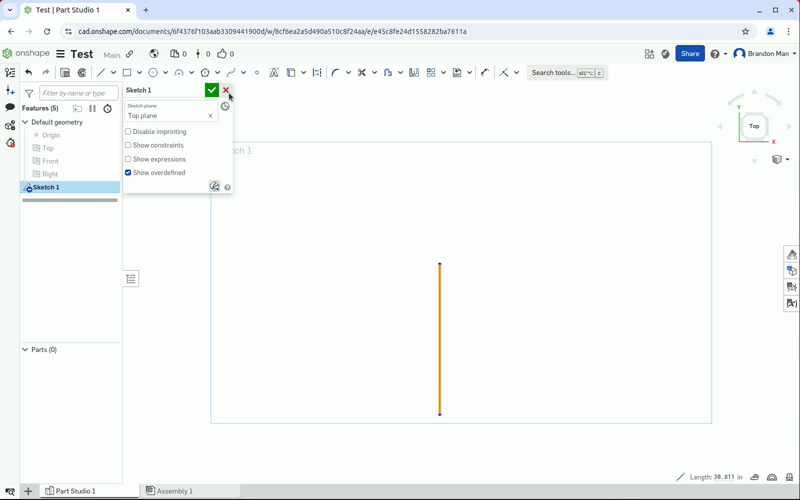
key(shift+h)
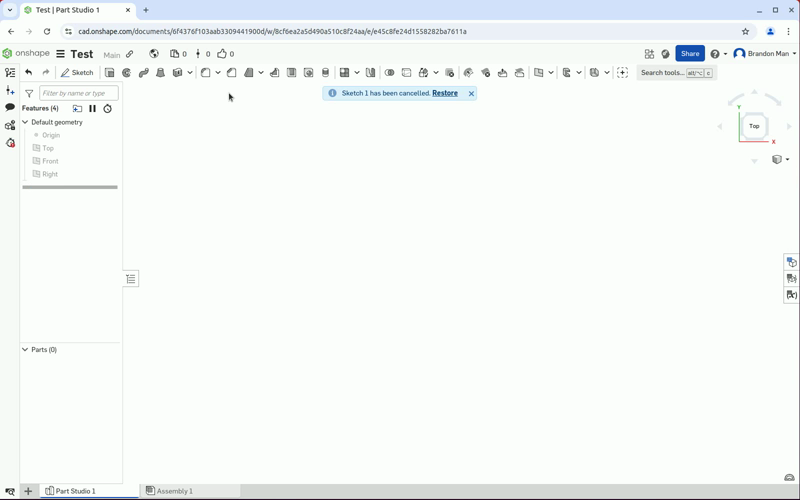
mouse_move(73, 352)
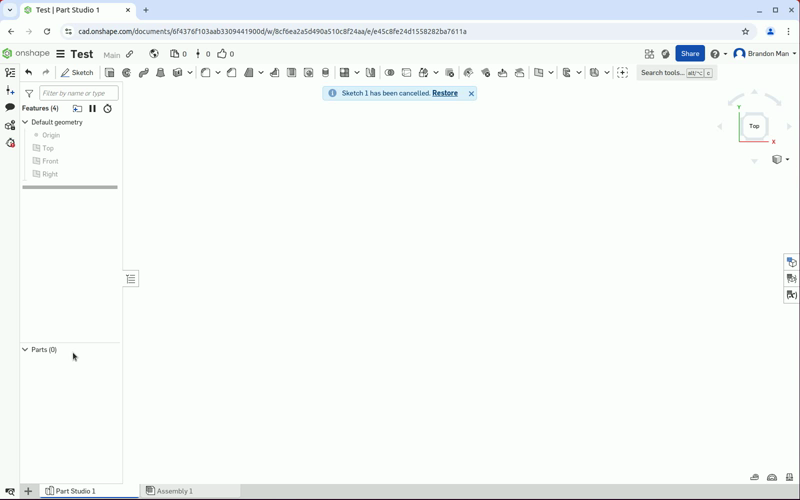
key(y)
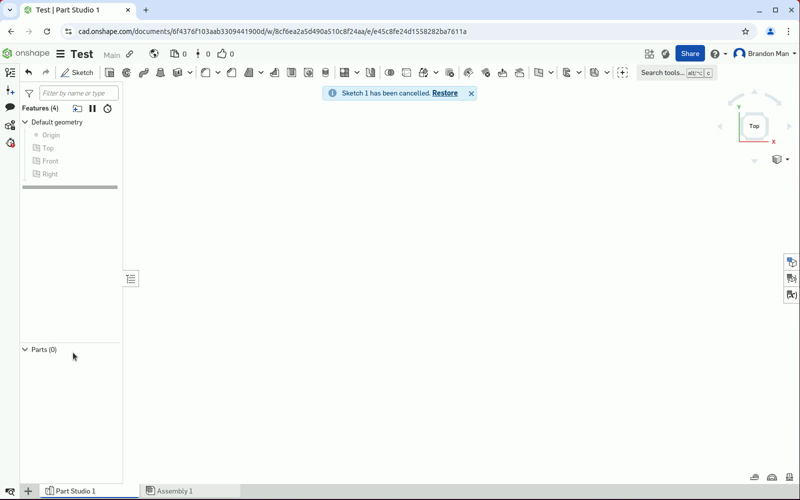
key(shift+p)
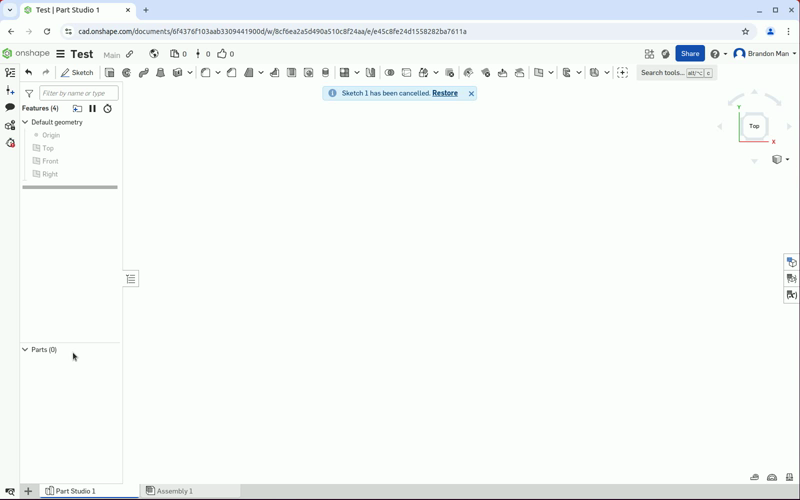
key(space)
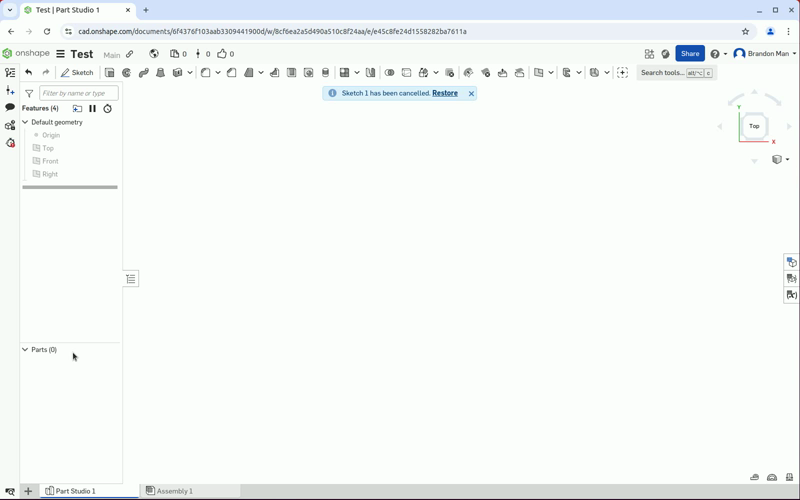
key_down(shift)
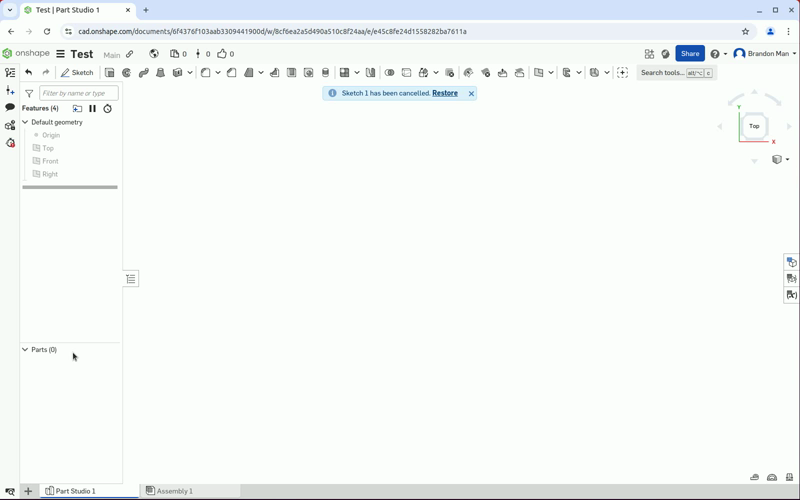
key(up)
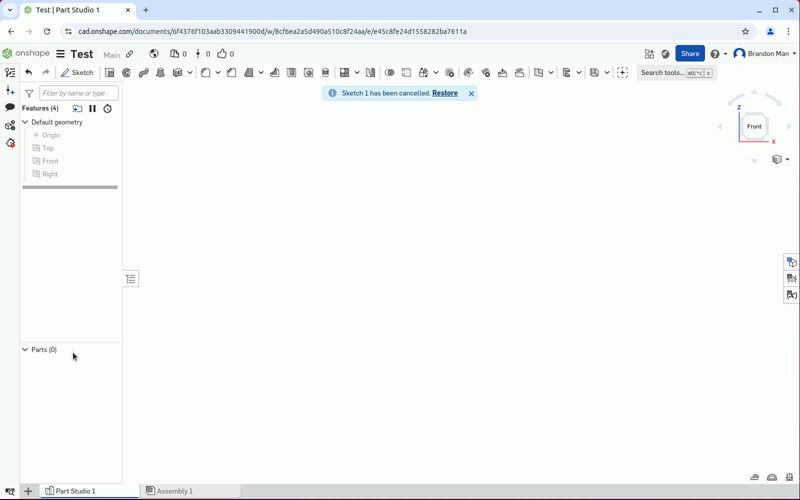
key_up(shift)
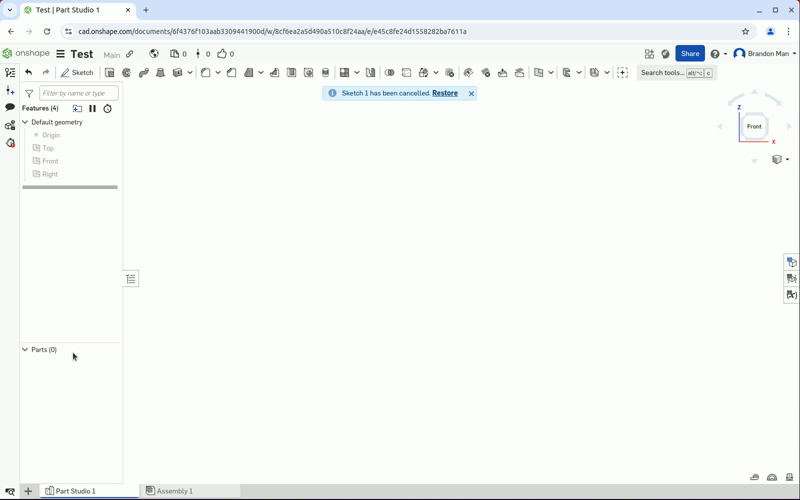
mouse_move(73, 352)
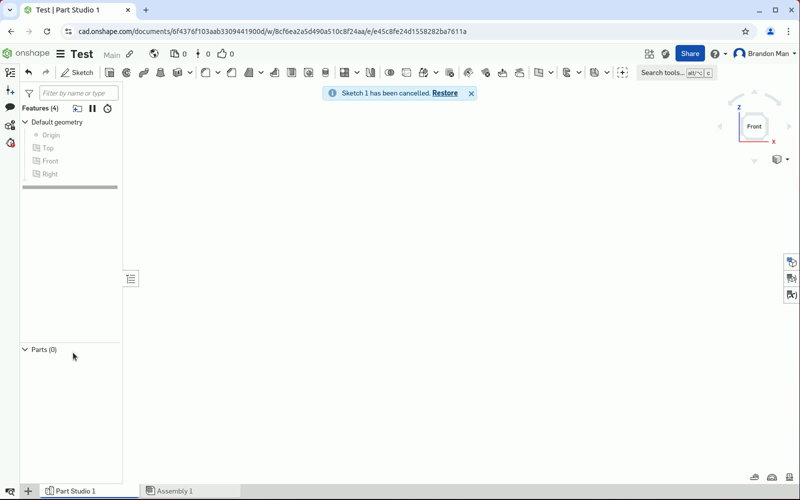
key(shift+y)
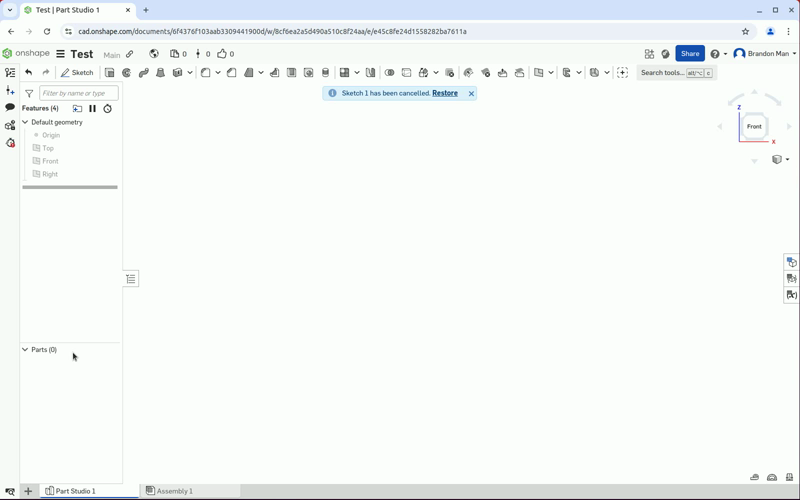
key(shift+s)
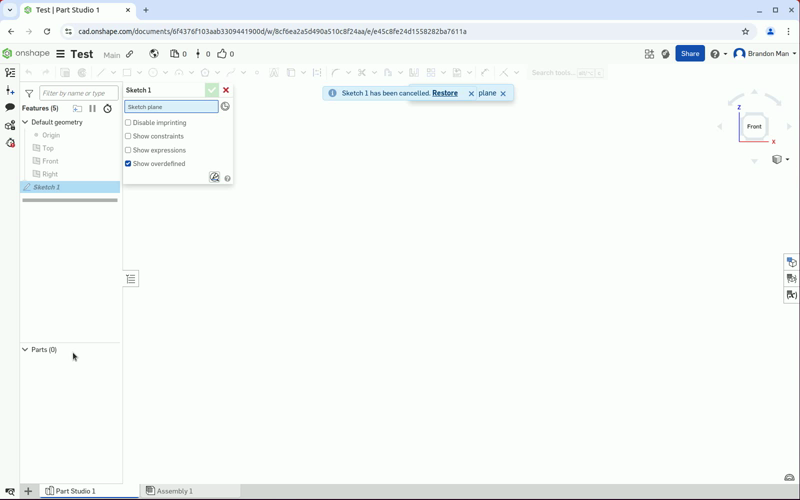
mouse_move(73, 163)
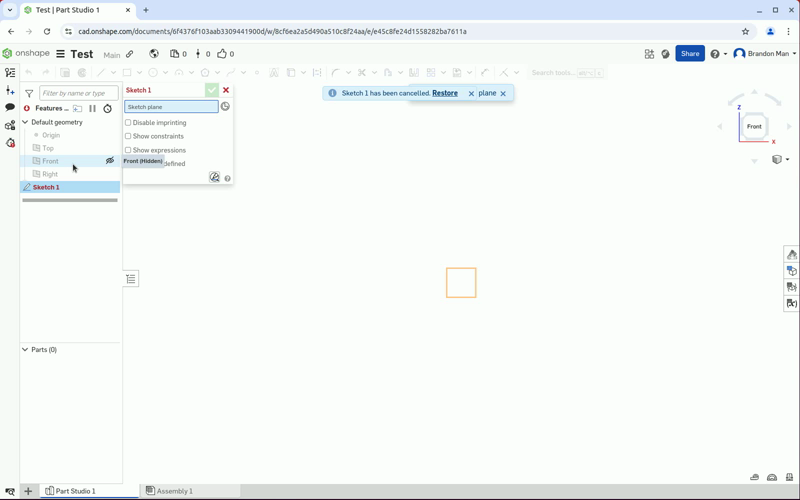
click(73, 163)
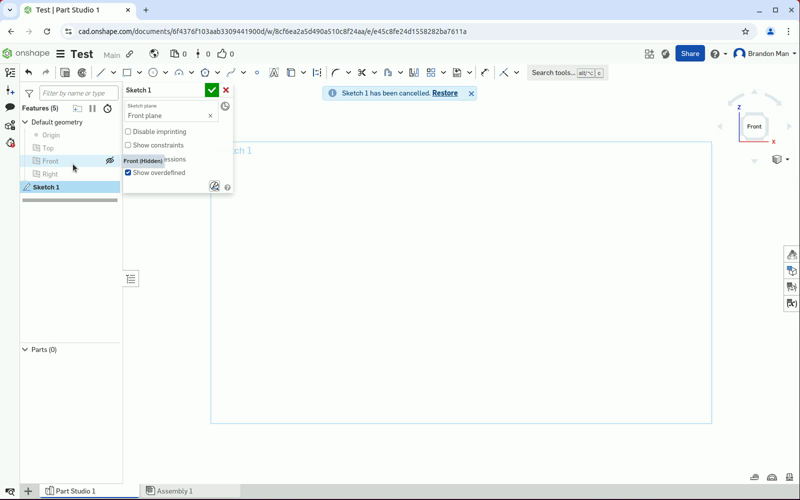
mouse_move(73, 352)
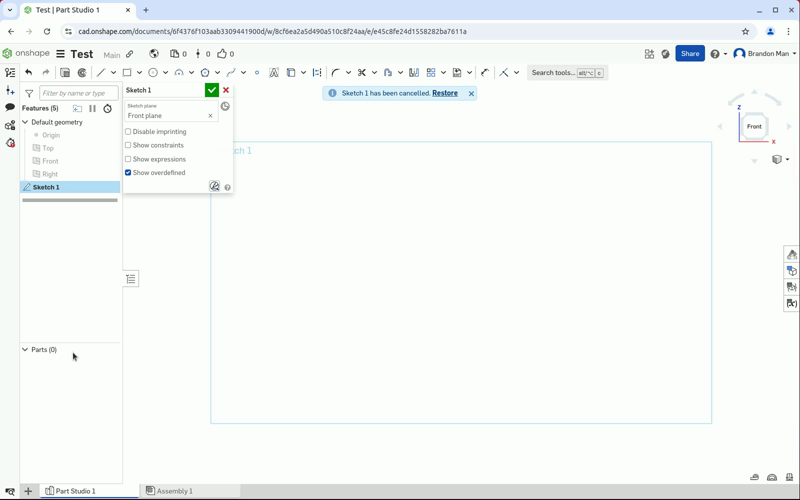
key(y)
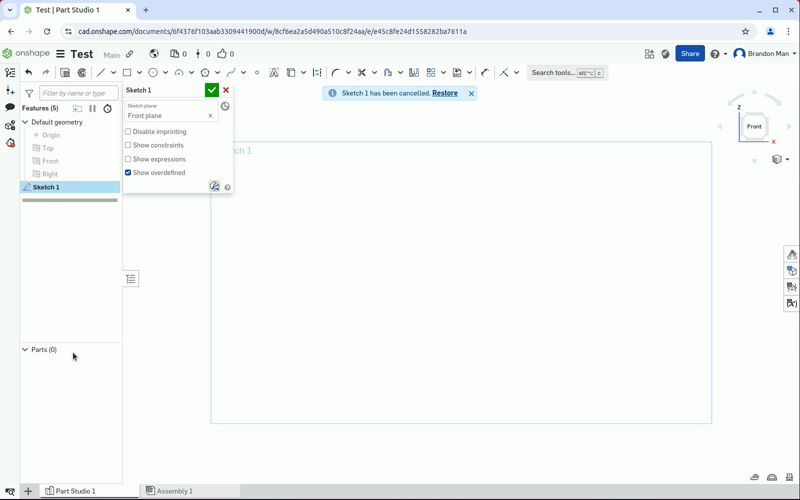
key(l)
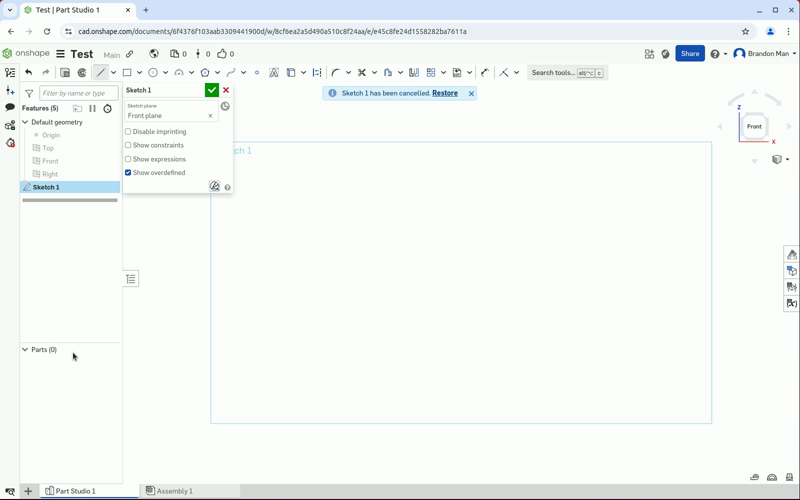
key_down(shift)
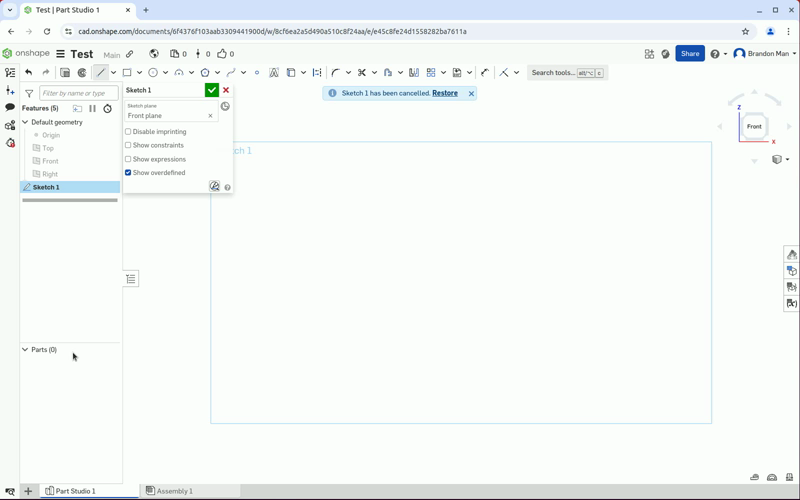
mouse_move(456, 282)
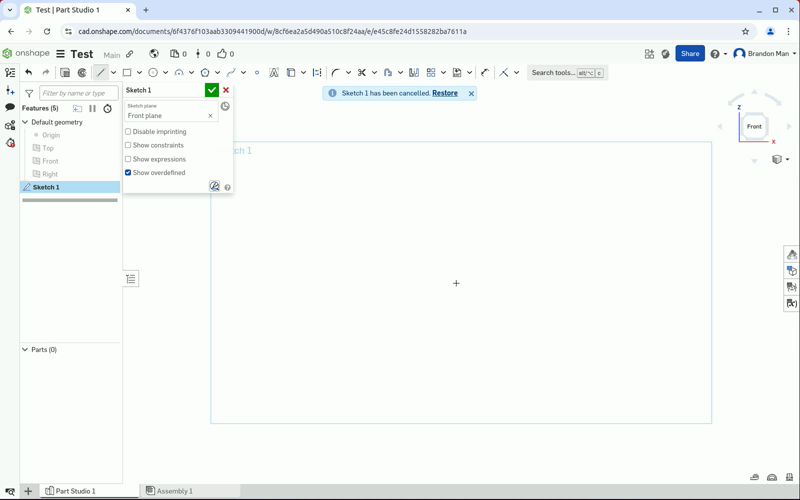
click(456, 282)
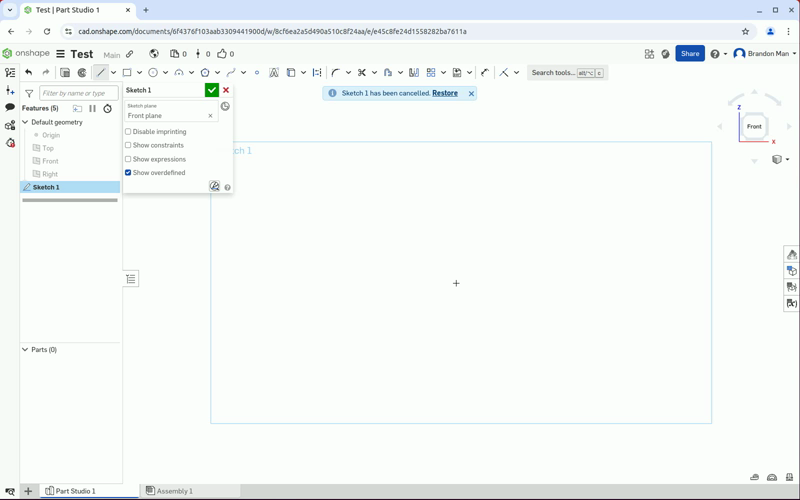
key_up(shift)
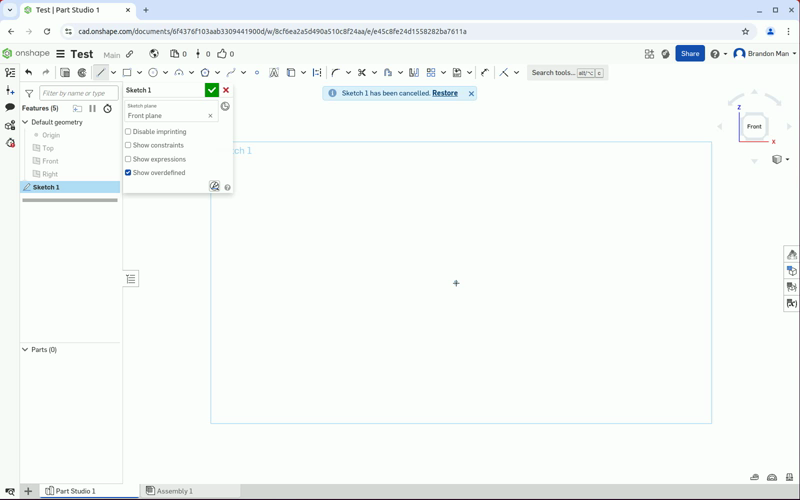
key_down(shift)
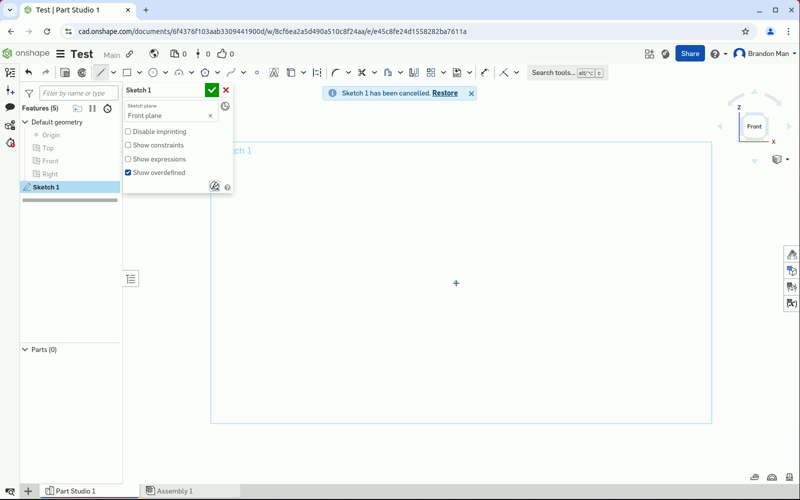
mouse_move(486, 282)
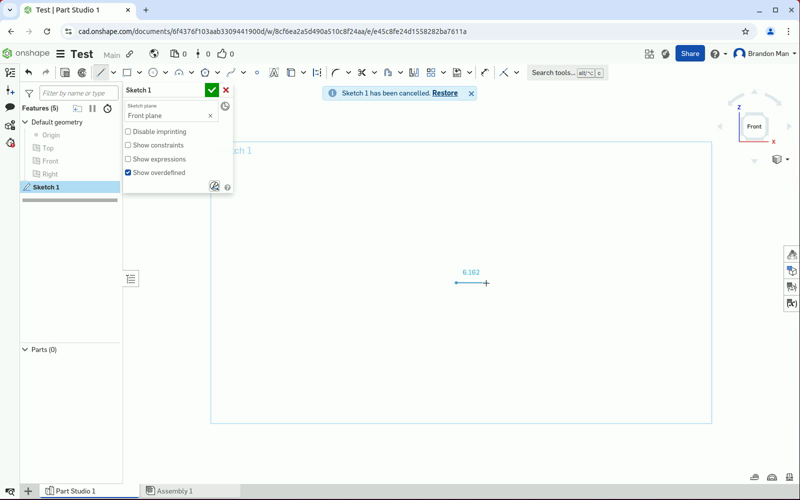
mouse_move(460, 282)
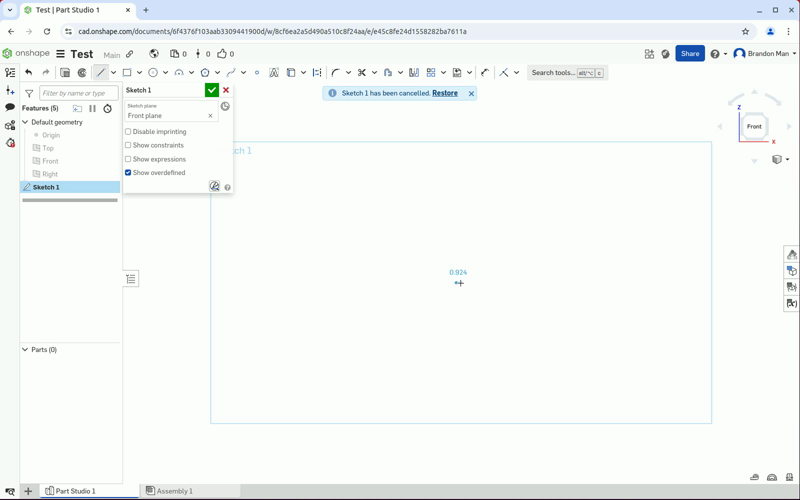
scroll(6)
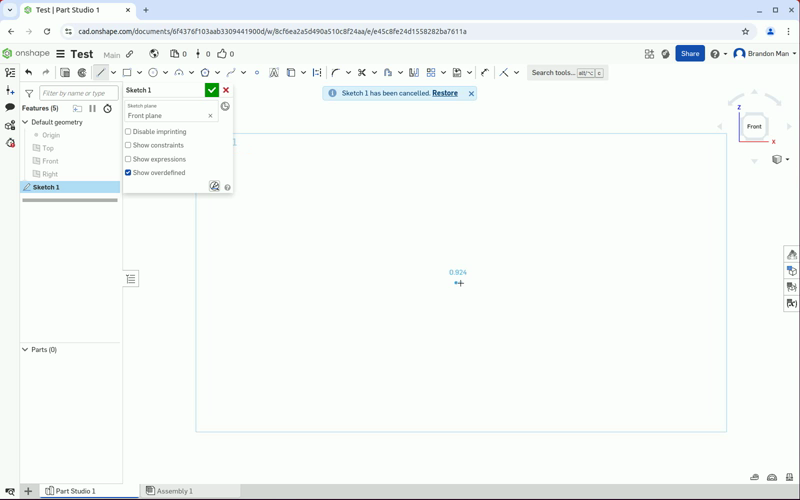
scroll(6)
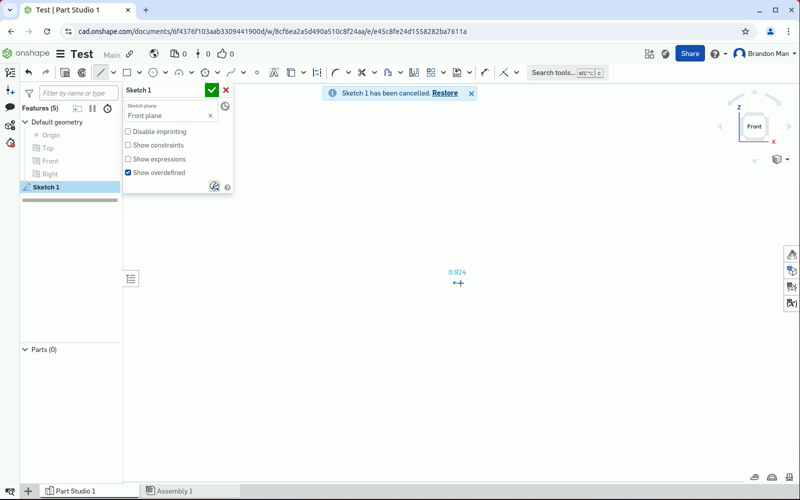
scroll(6)
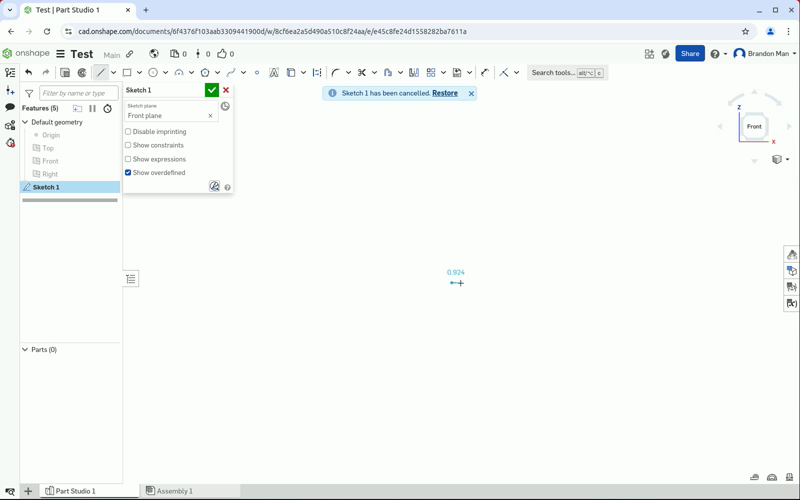
scroll(6)
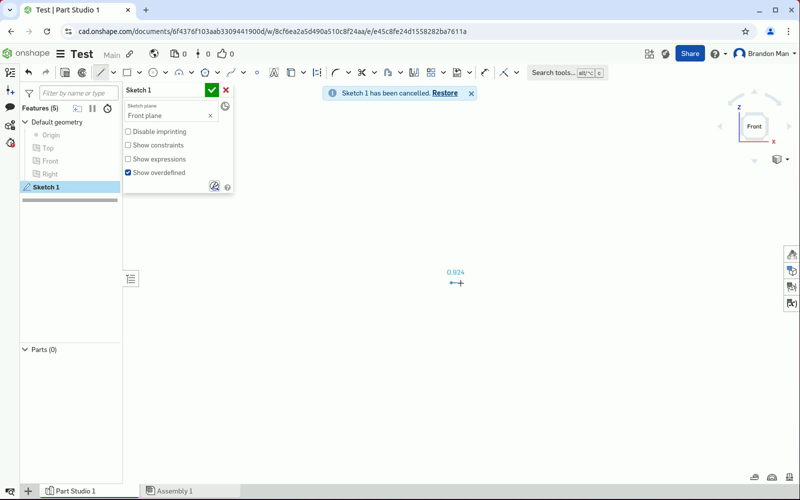
scroll(6)
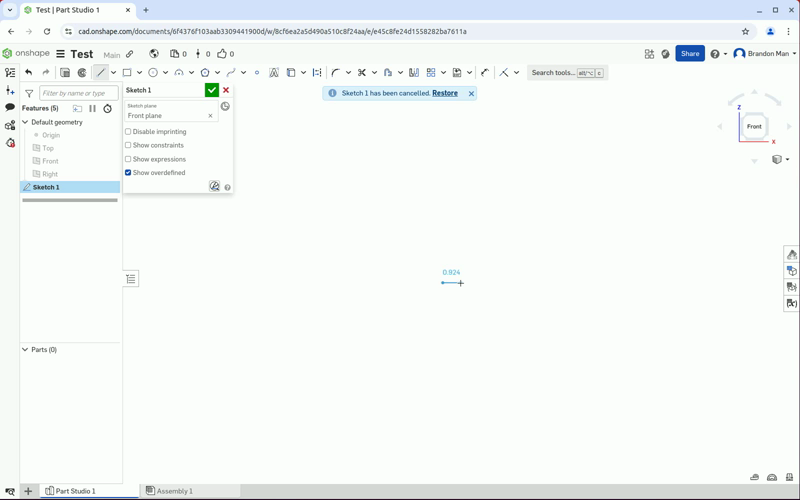
scroll(6)
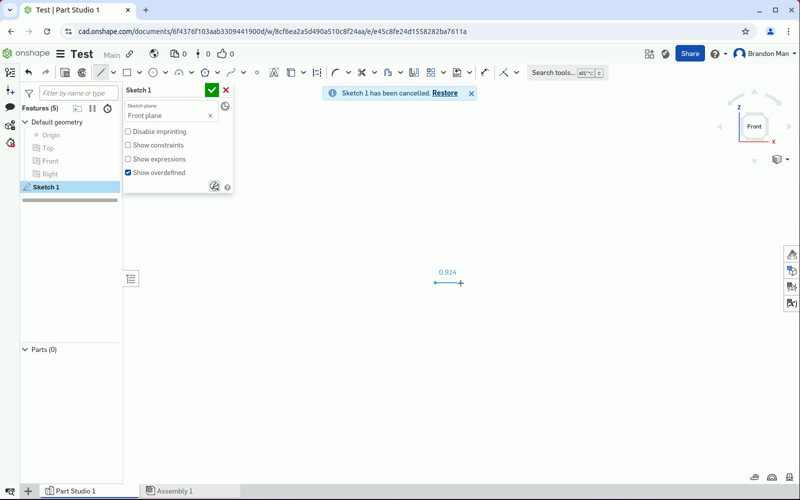
scroll(6)
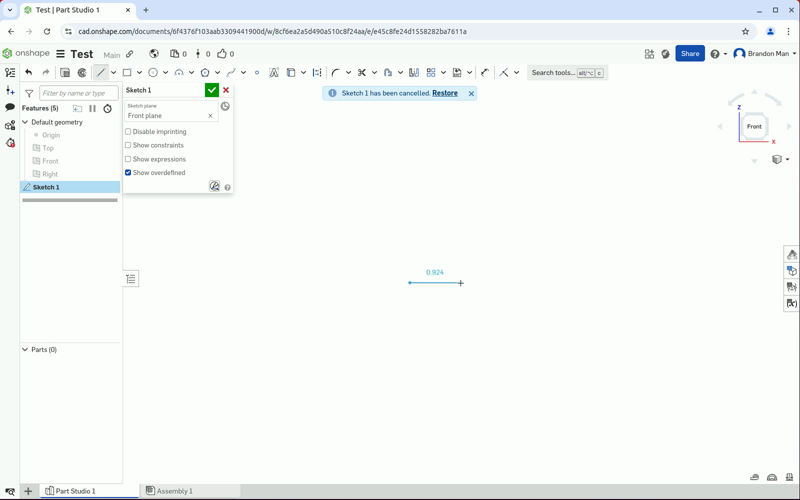
click(460, 282)
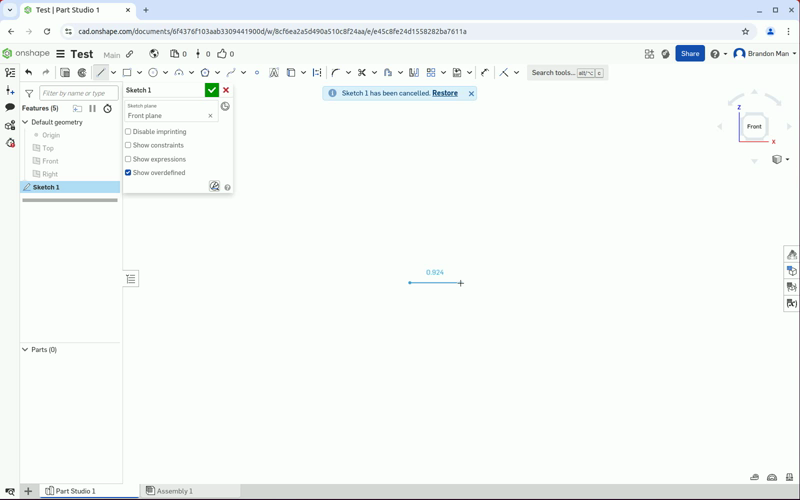
scroll(-6)
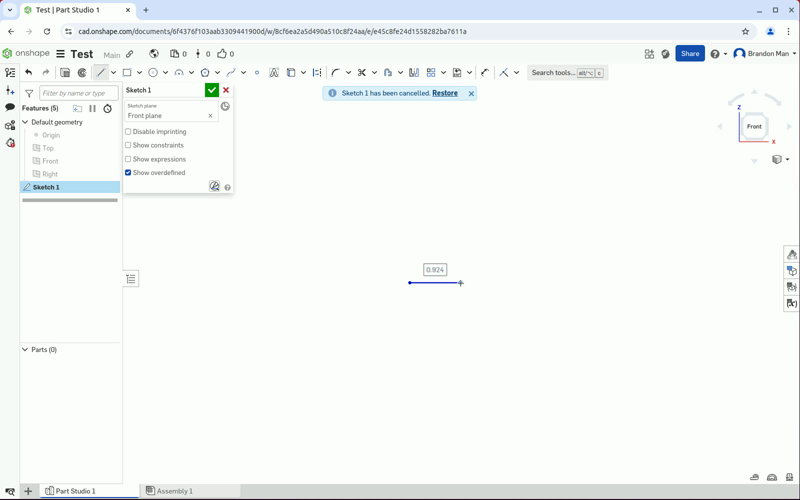
scroll(-6)
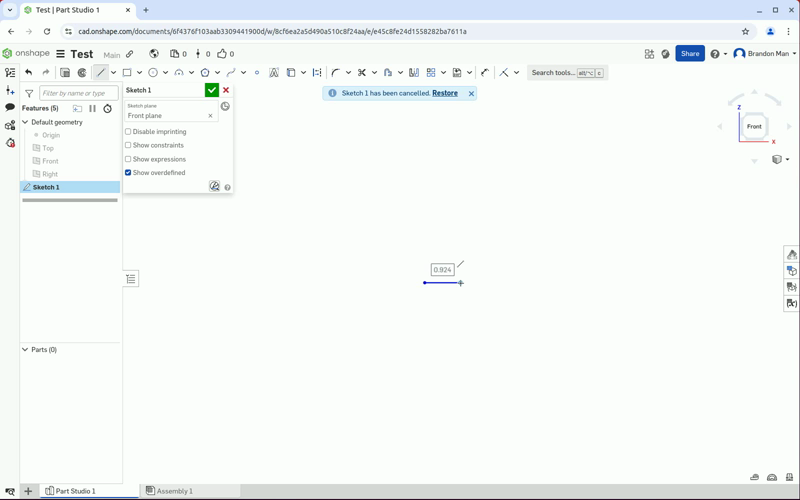
scroll(-6)
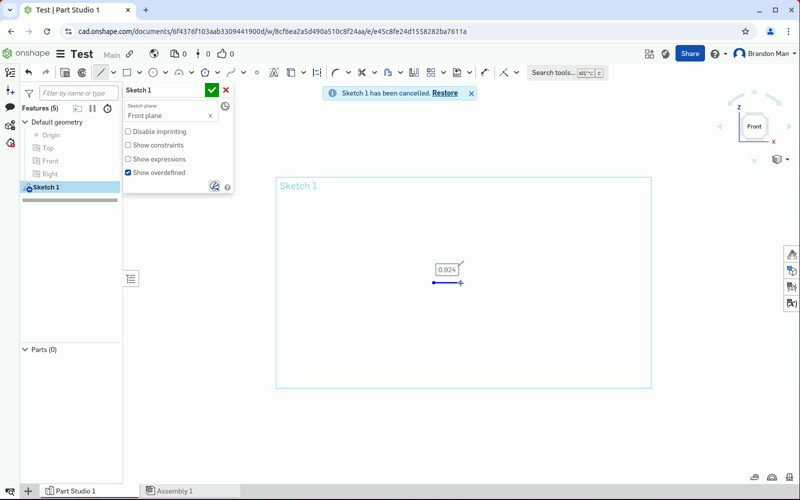
scroll(-6)
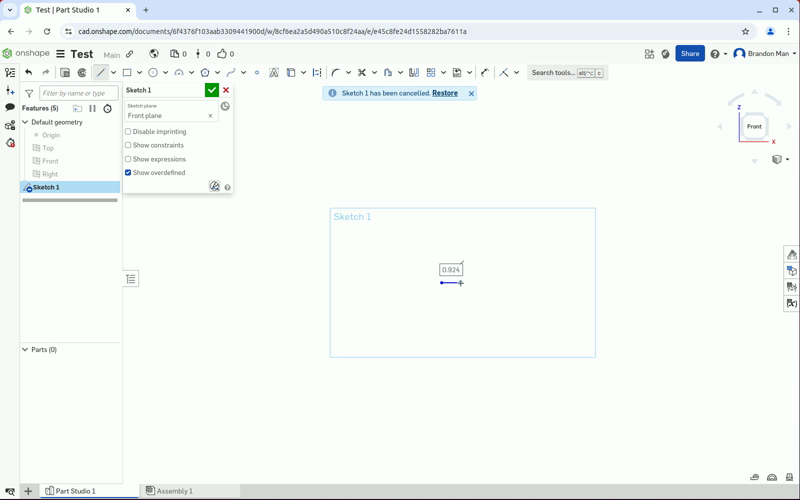
scroll(-6)
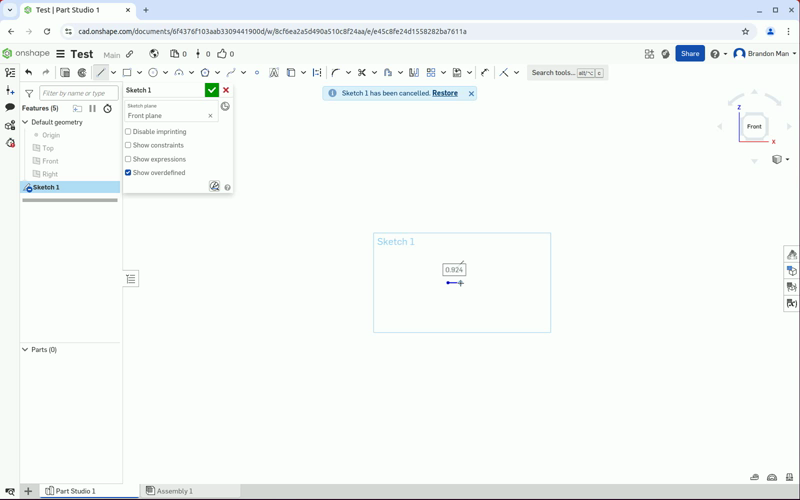
scroll(-6)
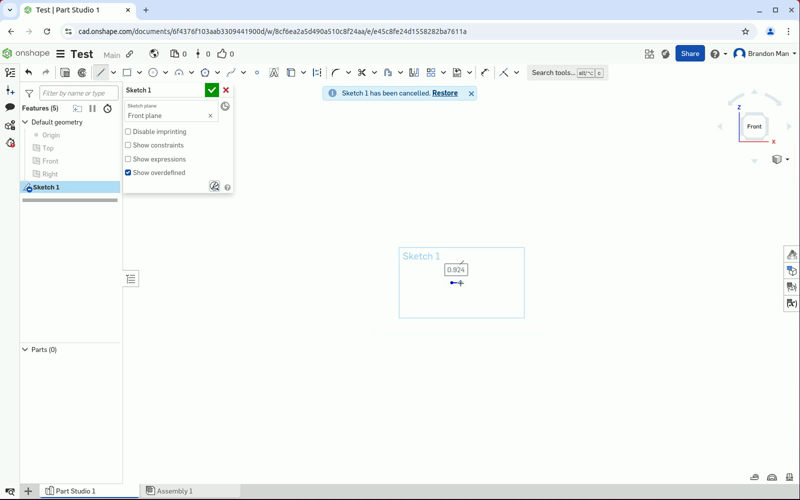
scroll(-6)
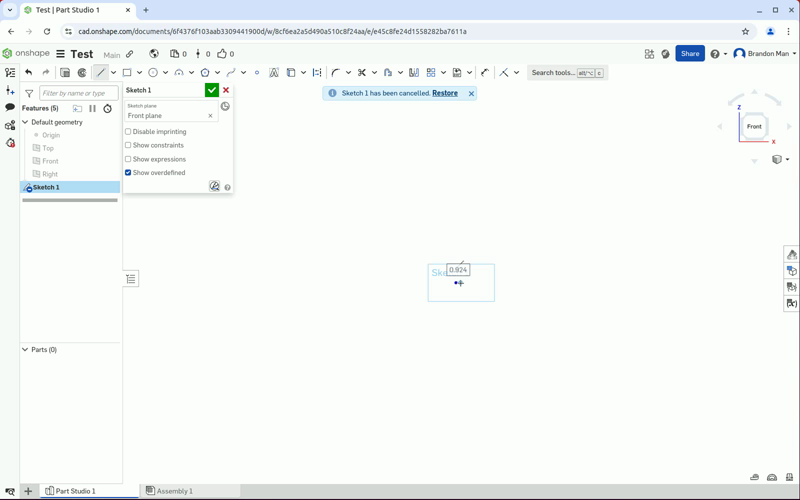
key_up(shift)
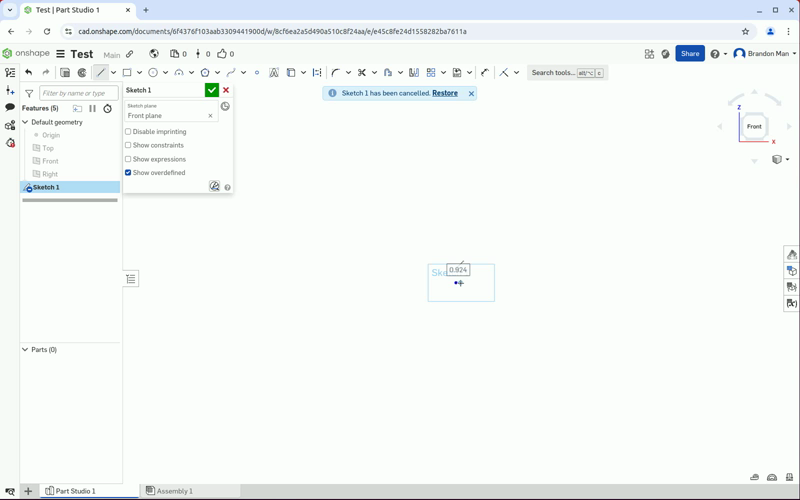
key_down(shift)
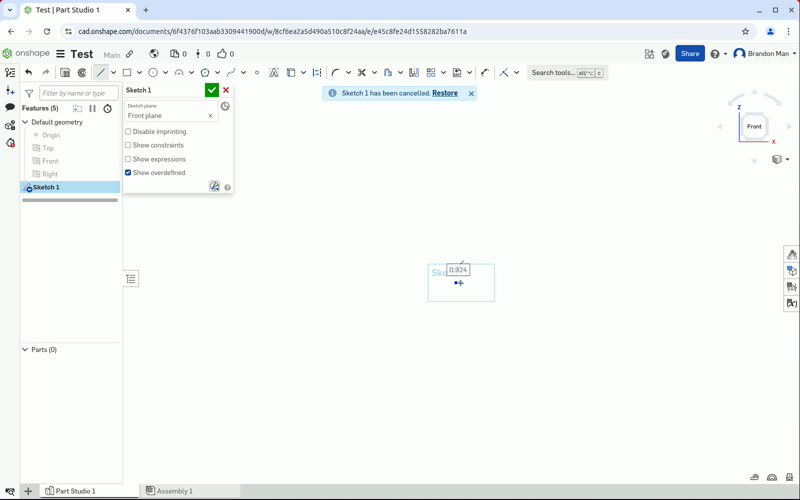
mouse_move(460, 170)
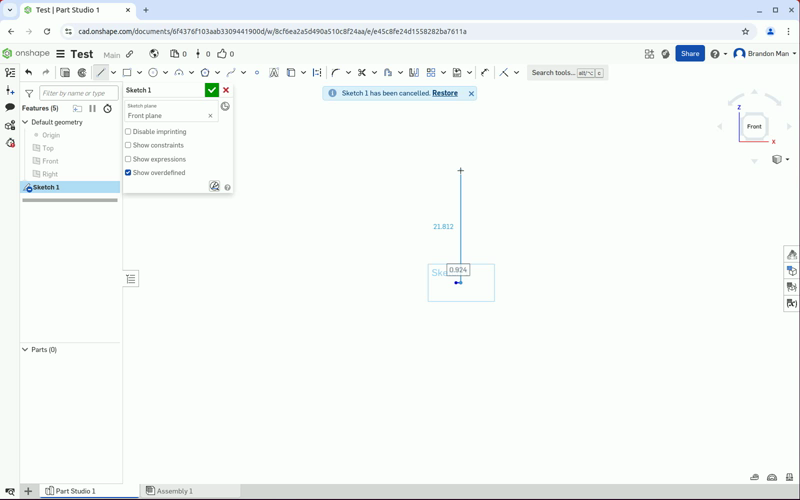
click(460, 170)
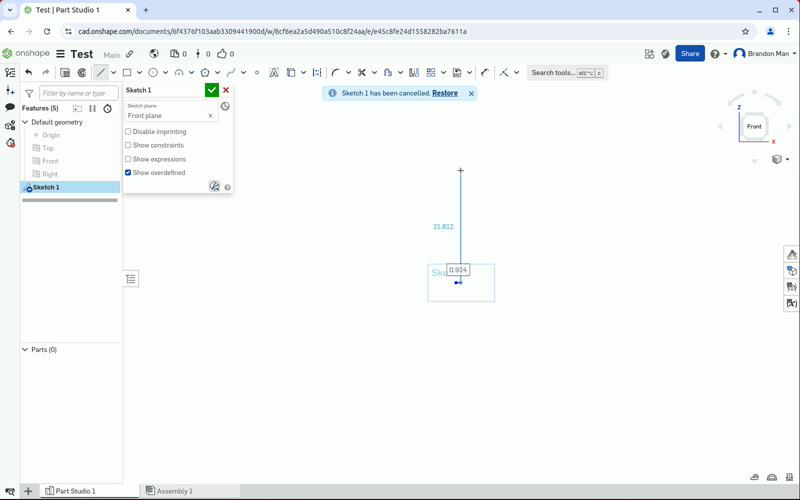
key_up(shift)
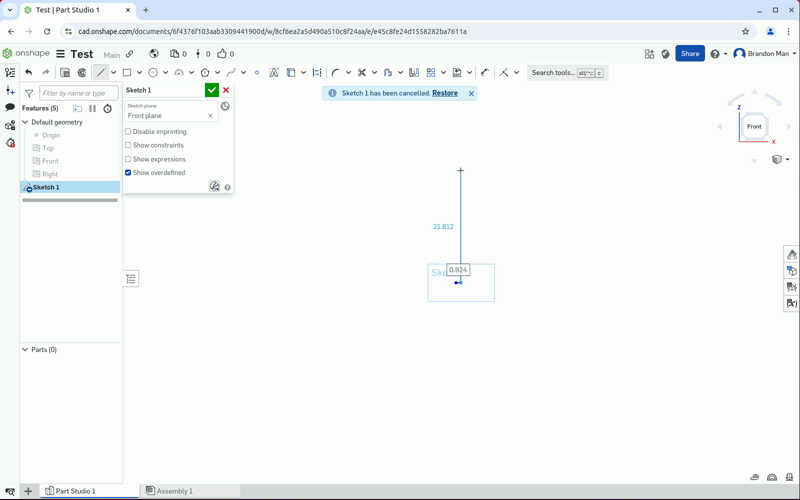
key_down(shift)
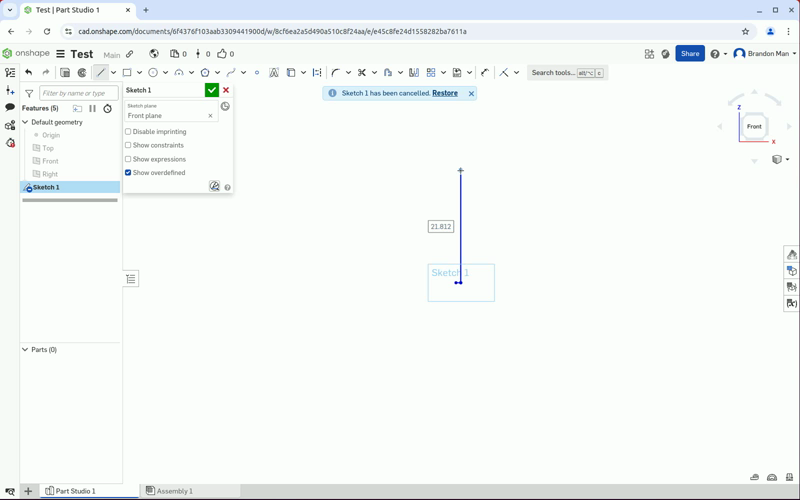
mouse_move(490, 170)
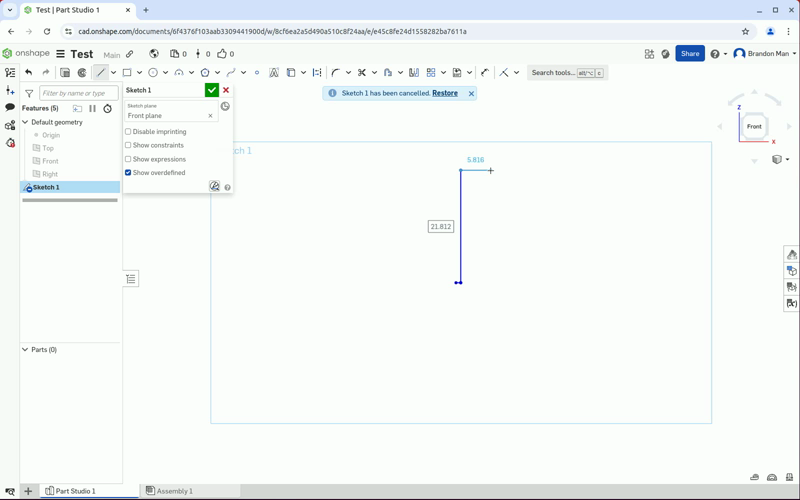
mouse_move(456, 170)
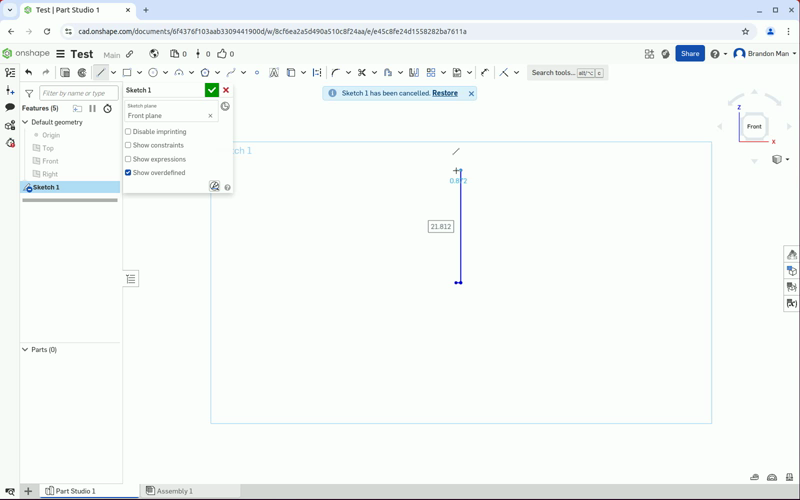
scroll(6)
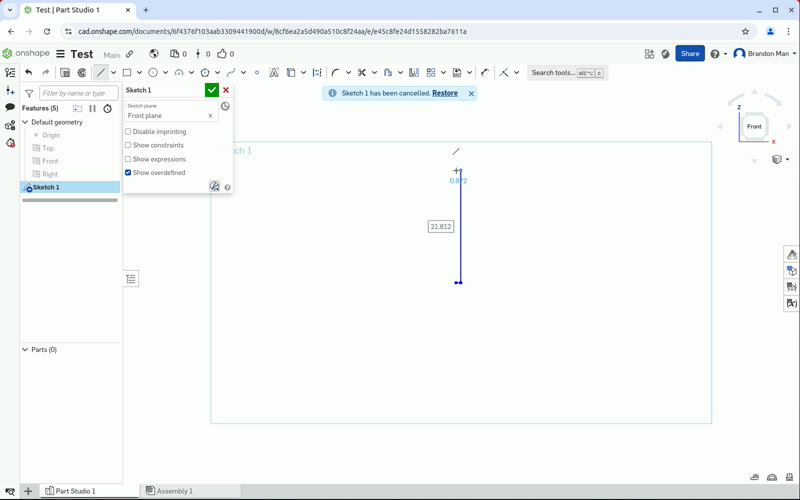
scroll(6)
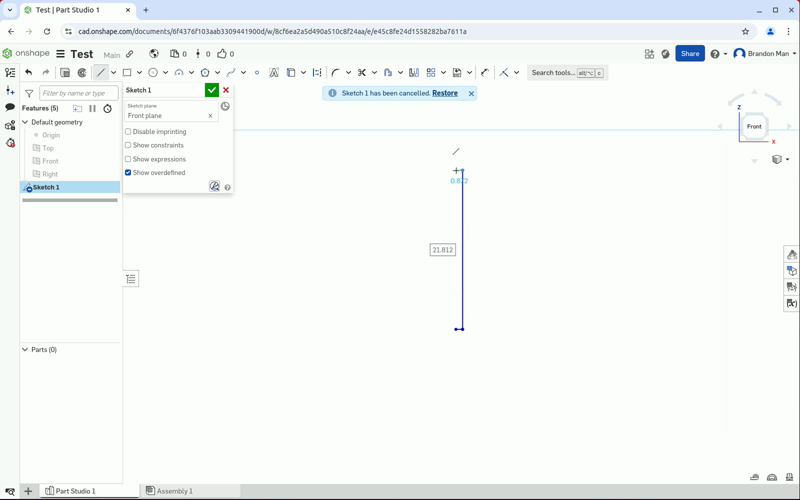
scroll(6)
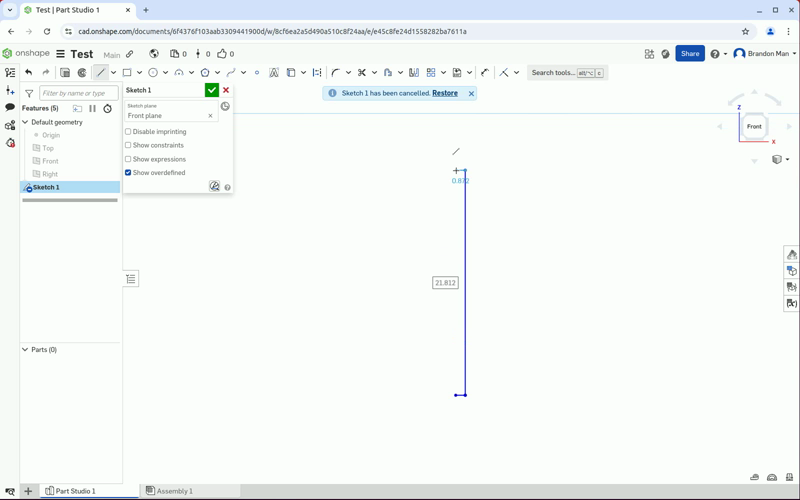
scroll(6)
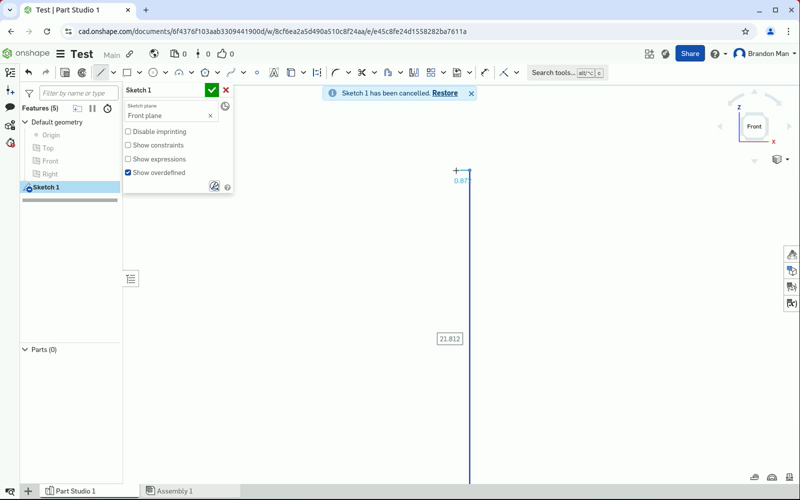
scroll(6)
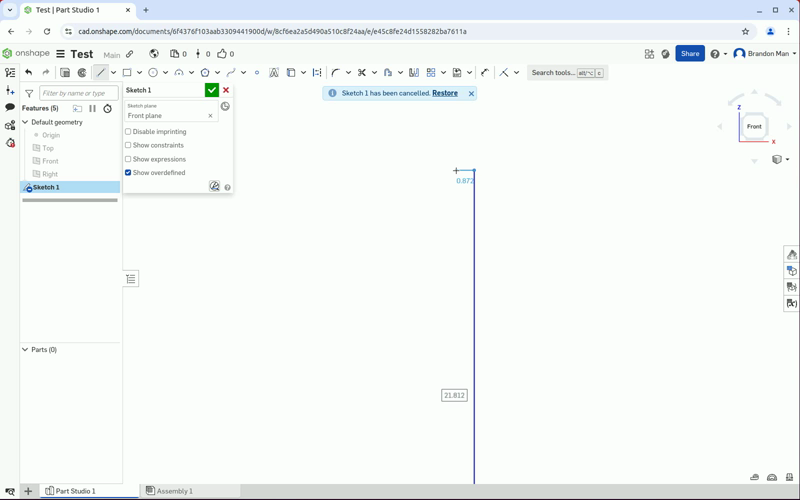
scroll(6)
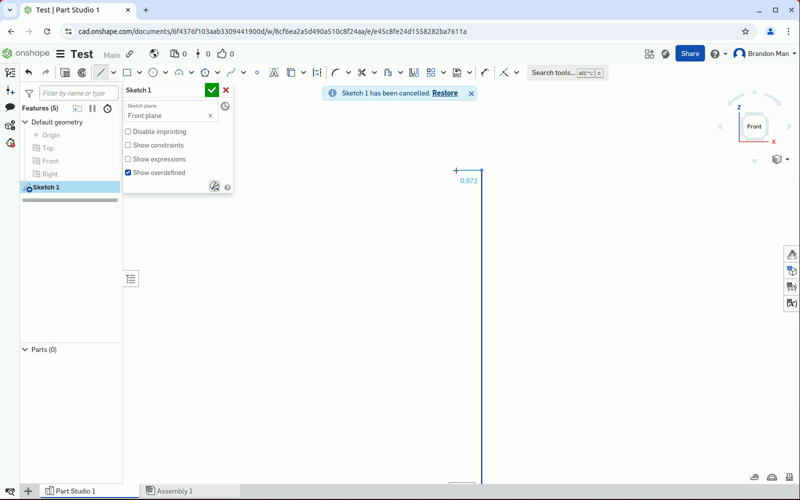
scroll(6)
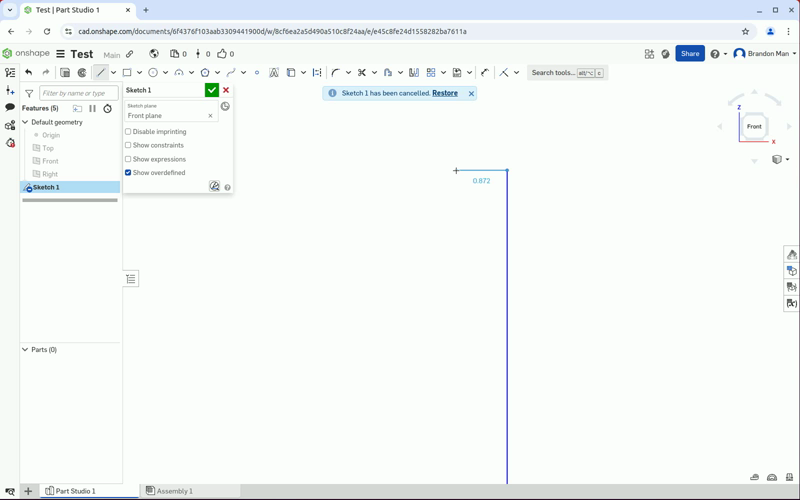
click(456, 170)
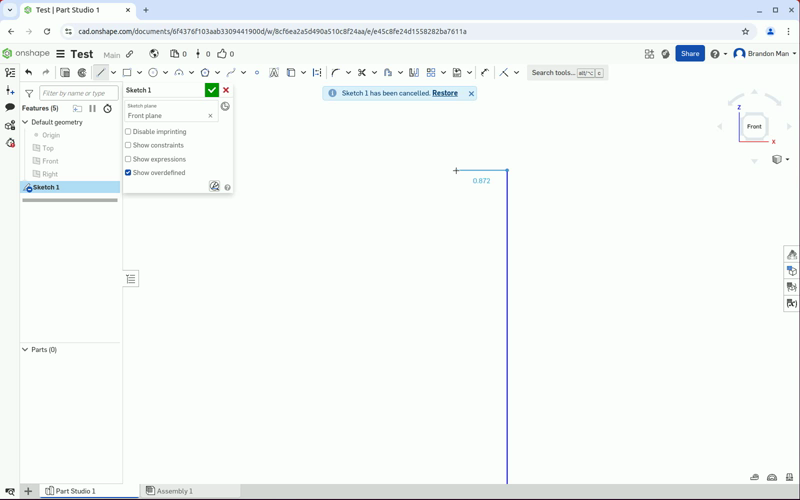
scroll(-6)
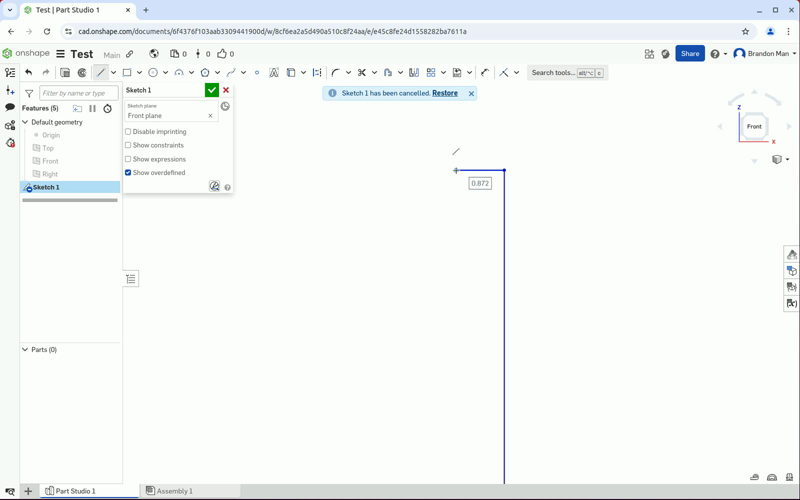
scroll(-6)
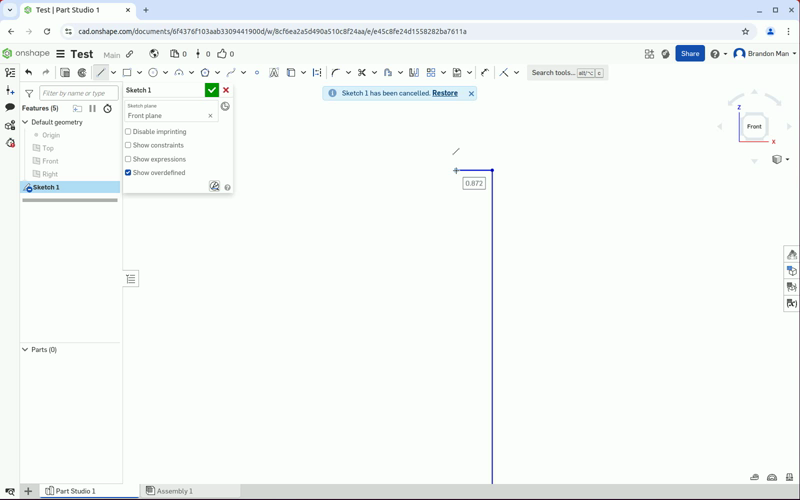
scroll(-6)
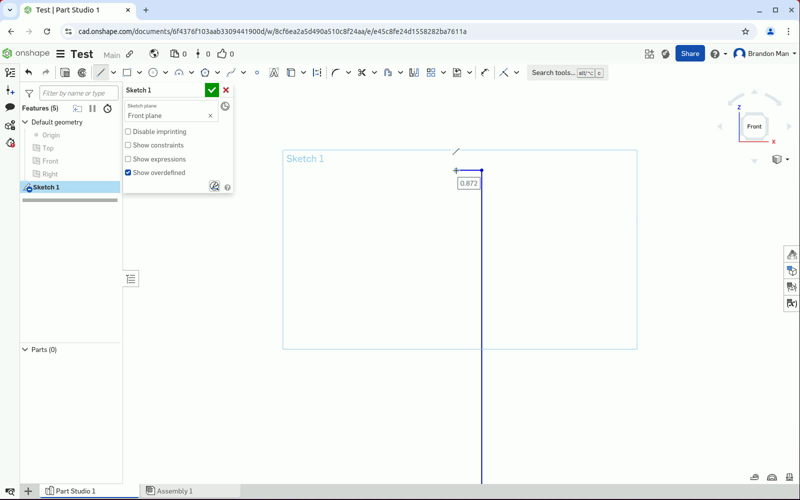
scroll(-6)
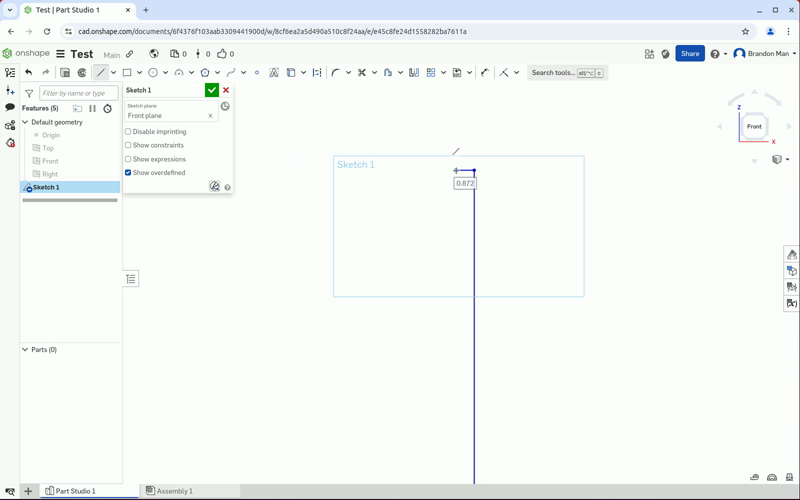
scroll(-6)
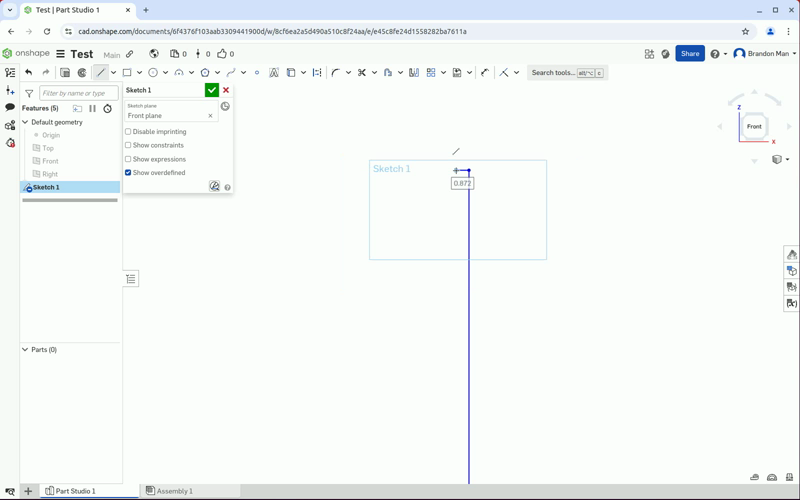
scroll(-6)
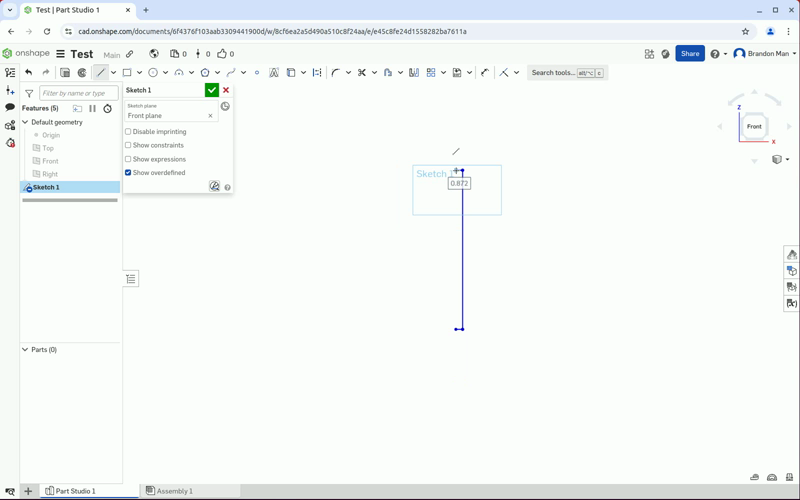
scroll(-6)
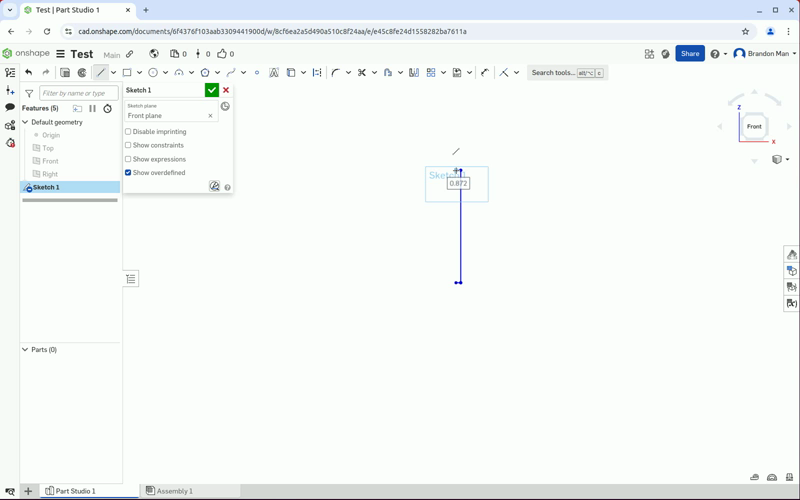
key_up(shift)
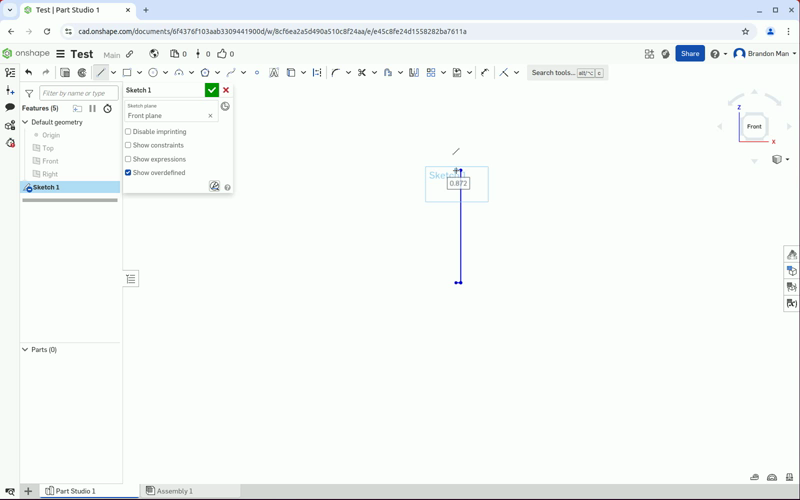
key_down(shift)
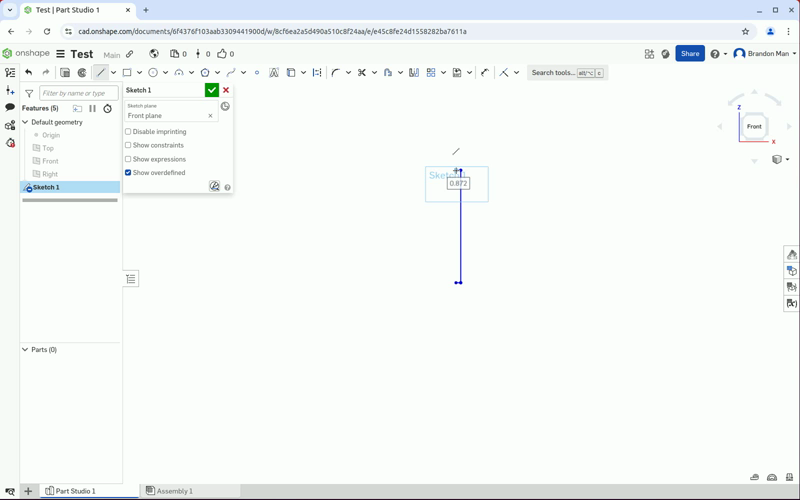
mouse_move(456, 282)
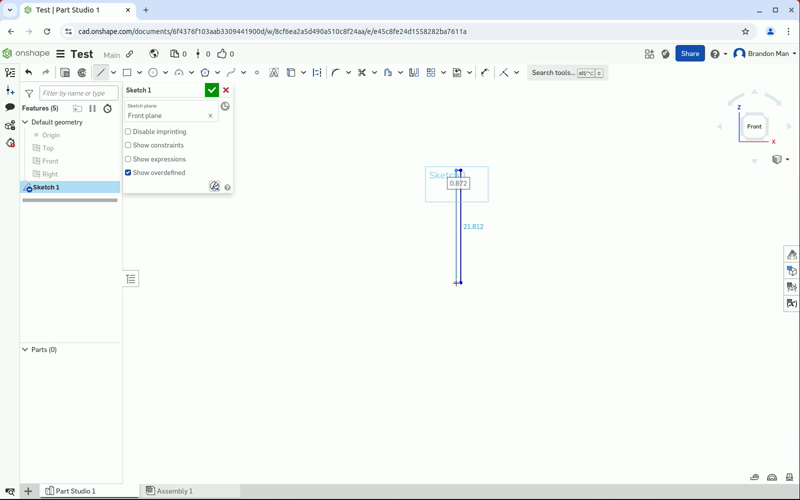
key_up(shift)
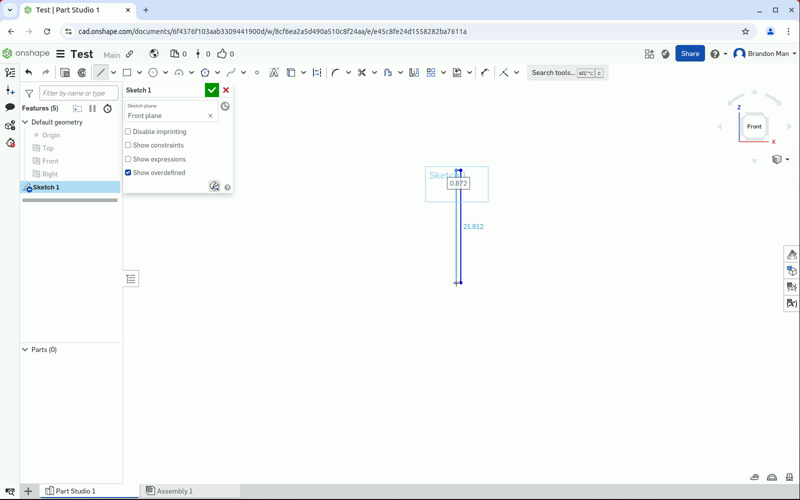
click(456, 282)
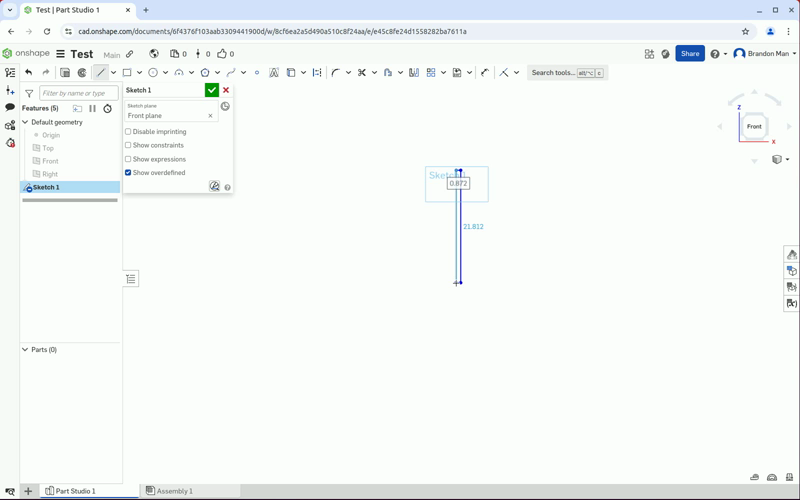
key(esc)
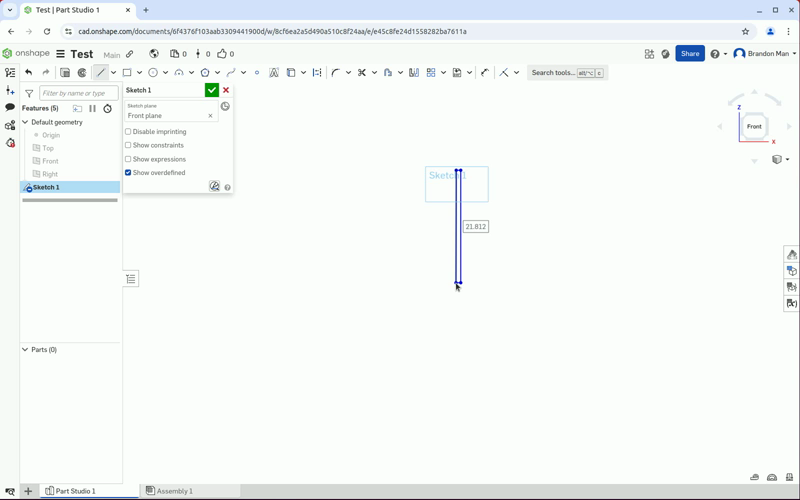
mouse_move(457, 268)
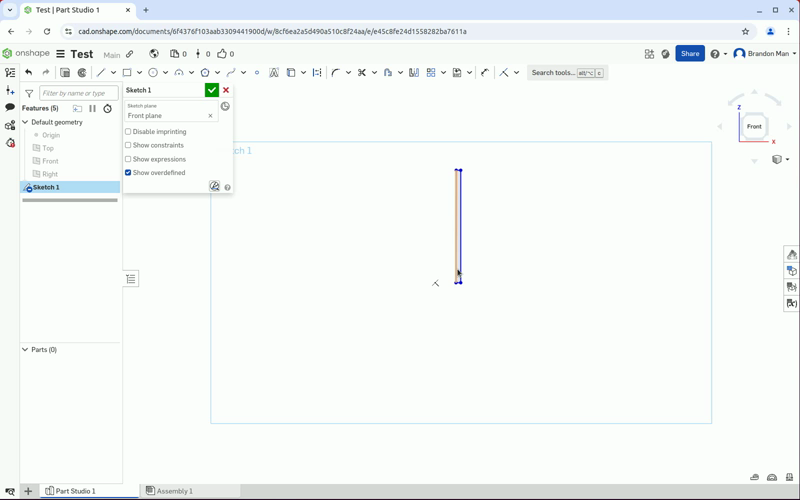
scroll(6)
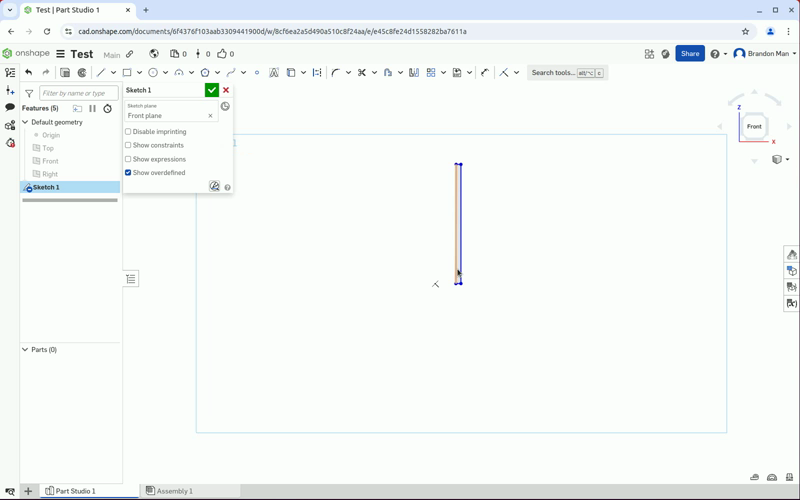
scroll(6)
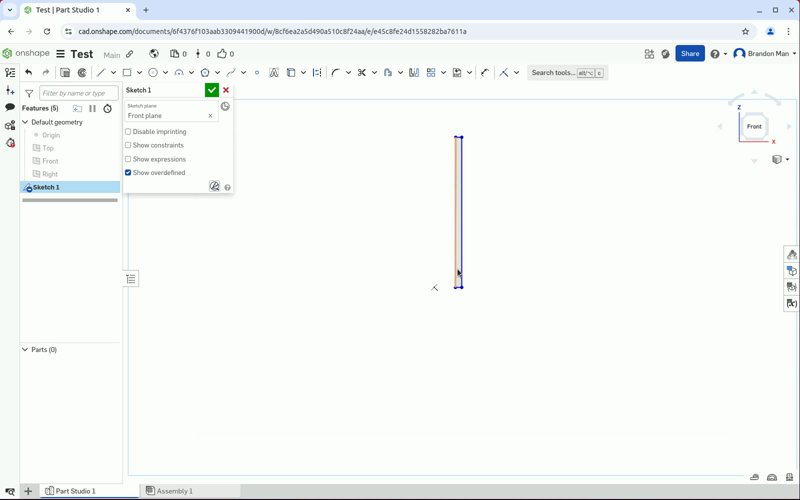
scroll(6)
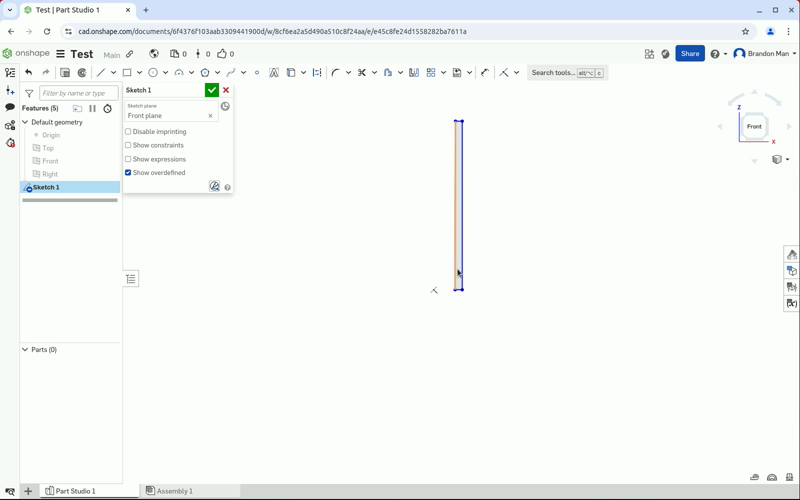
scroll(6)
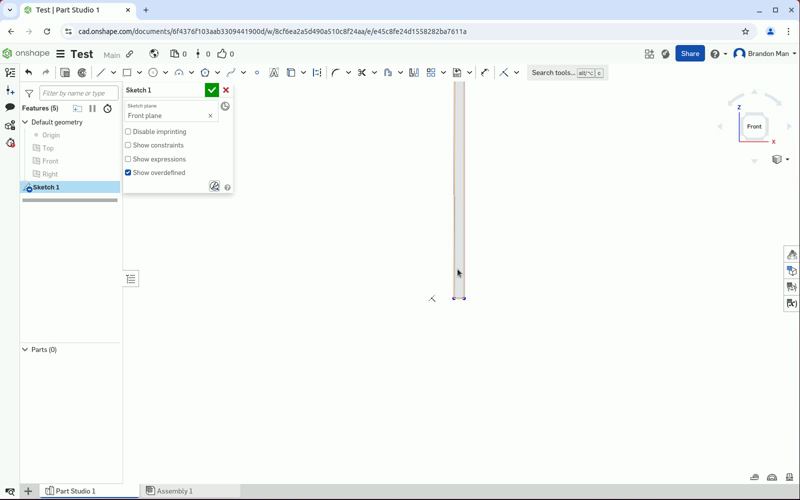
scroll(6)
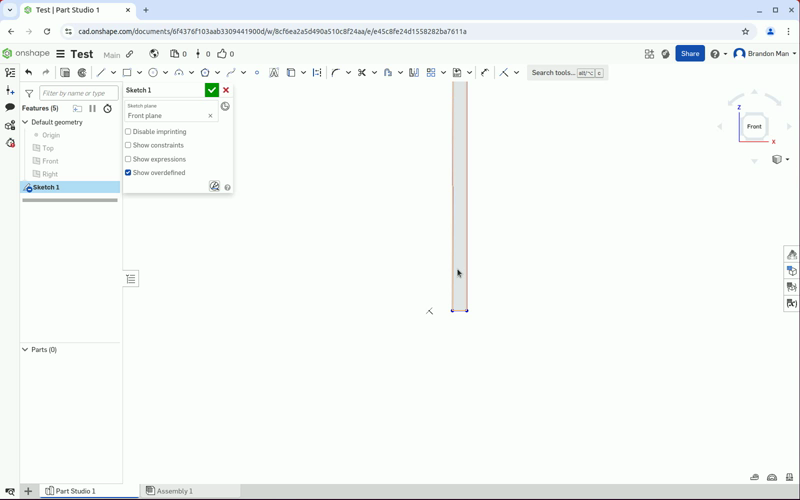
scroll(6)
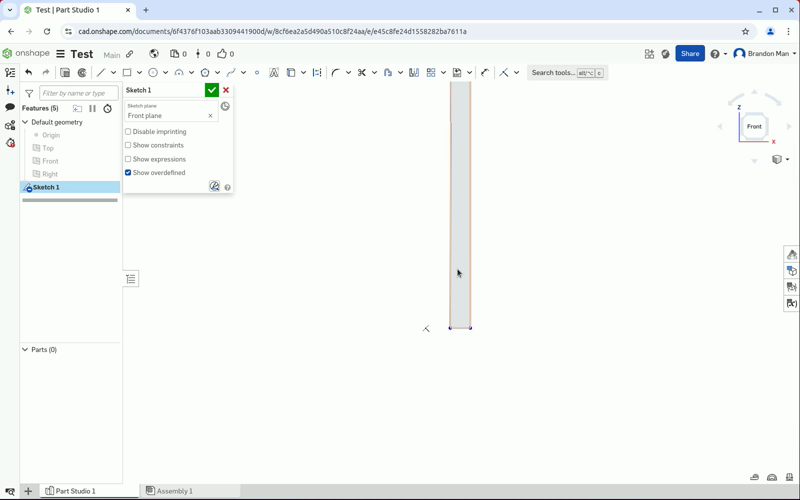
scroll(6)
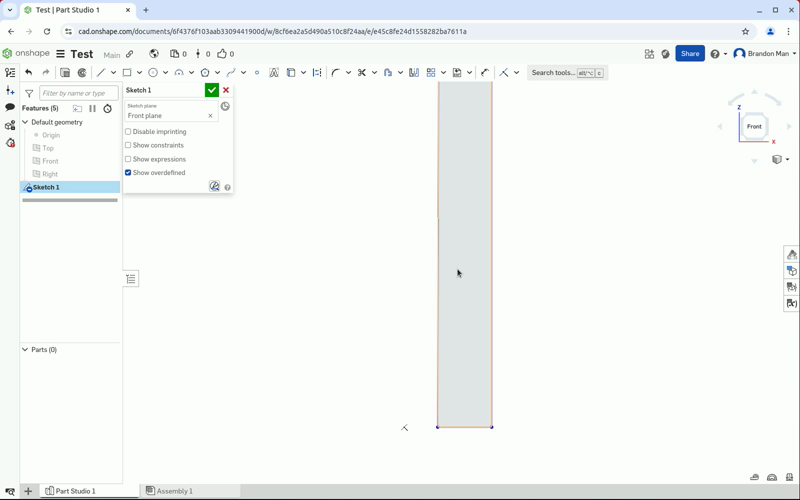
click(457, 268)
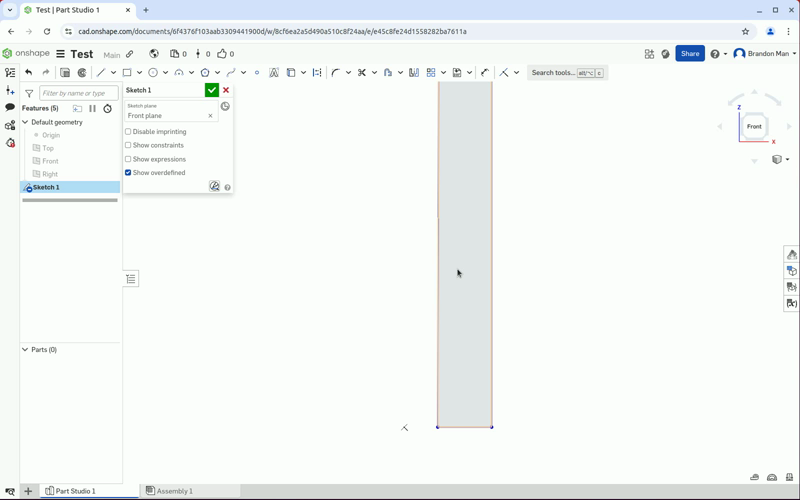
scroll(-6)
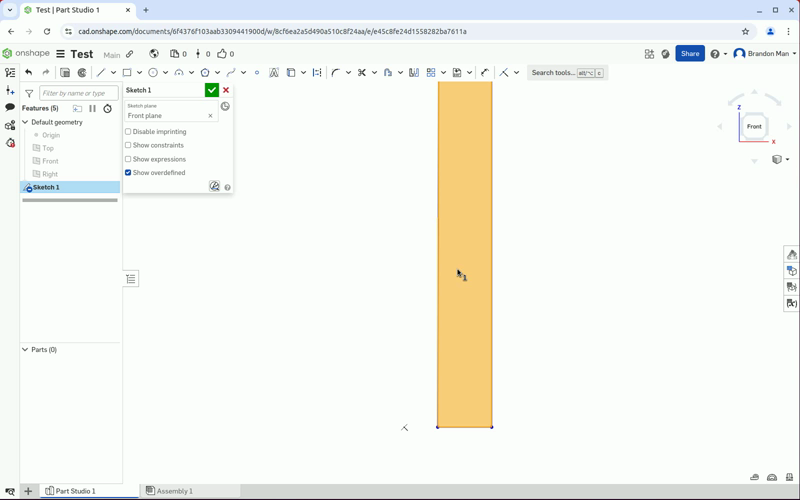
scroll(-6)
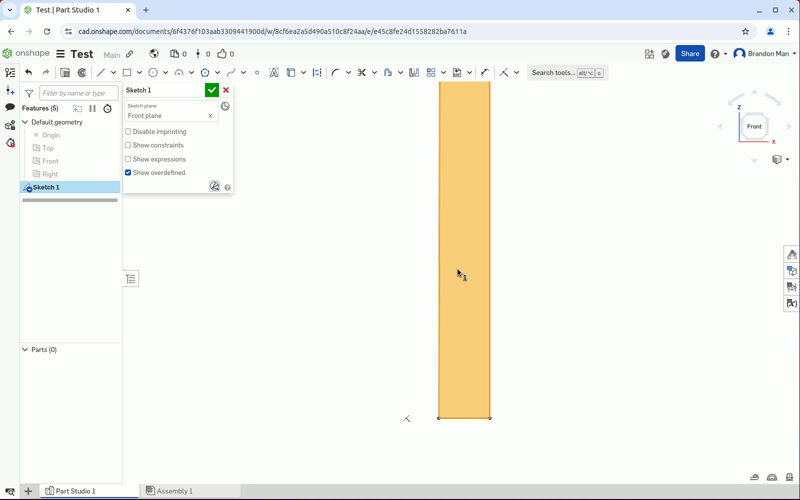
scroll(-6)
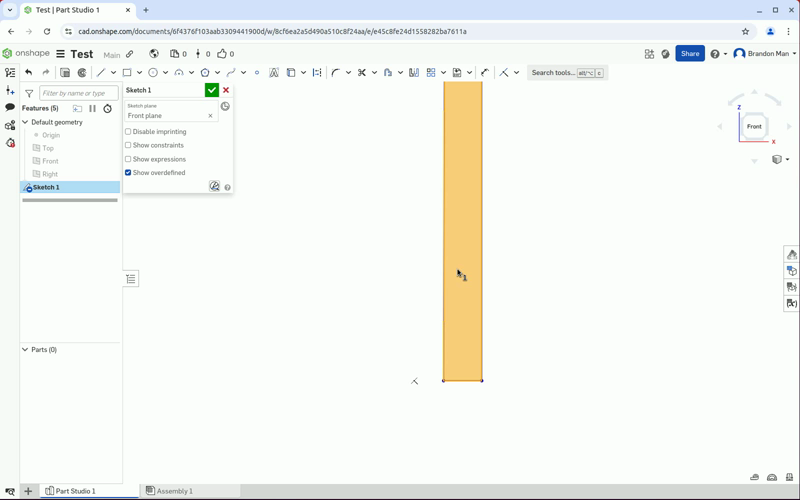
scroll(-6)
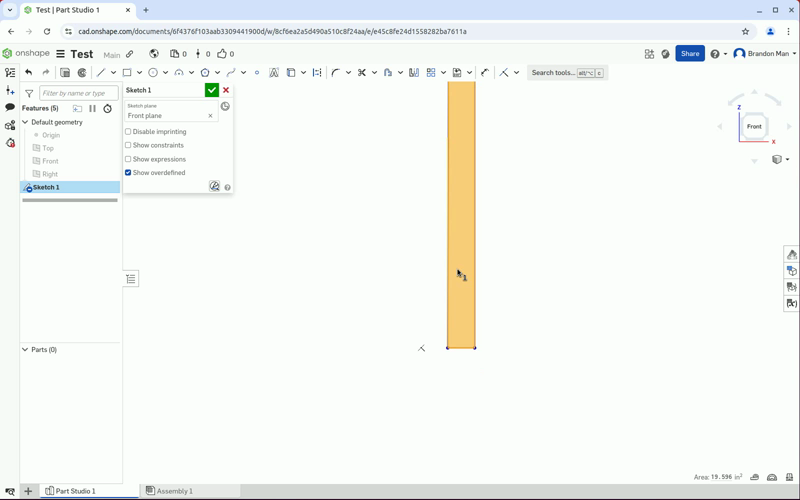
scroll(-6)
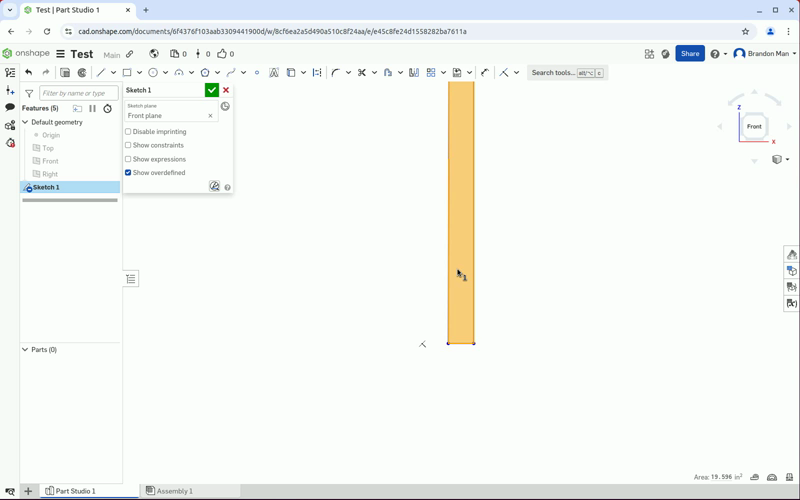
scroll(-6)
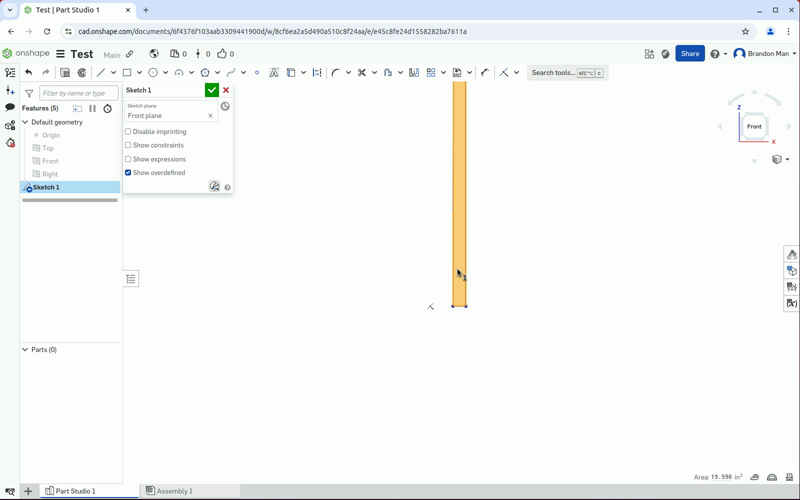
scroll(-6)
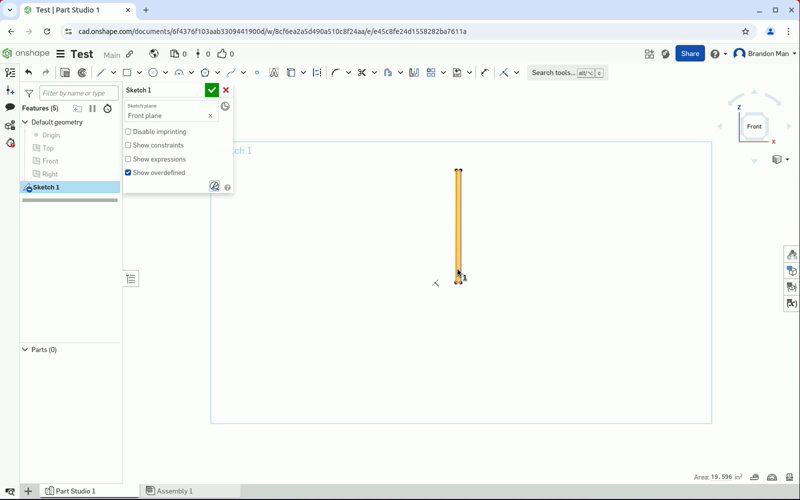
mouse_move(73, 352)
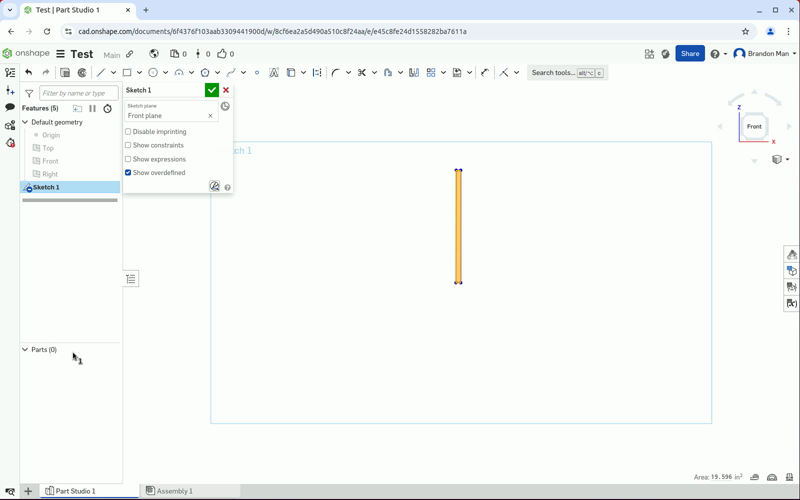
key(shift+y)
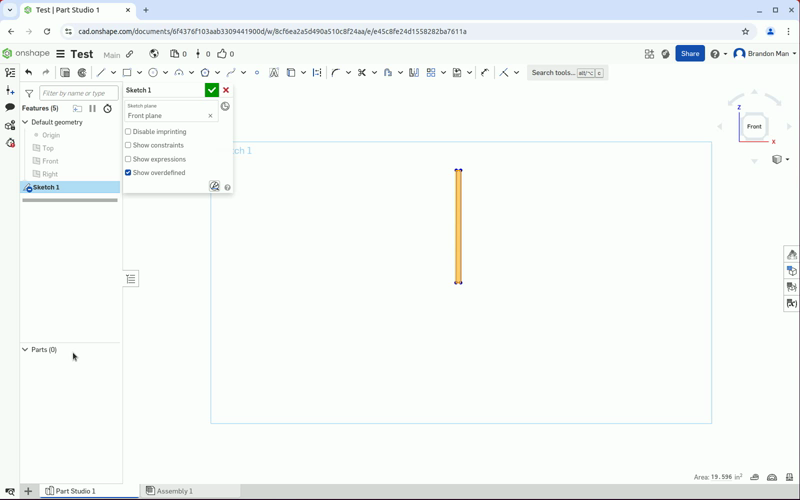
key(shift+e)
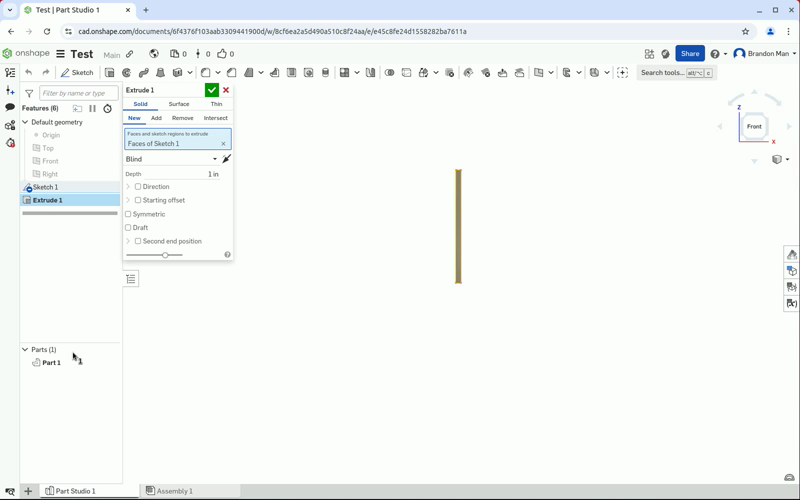
mouse_move(143, 106)
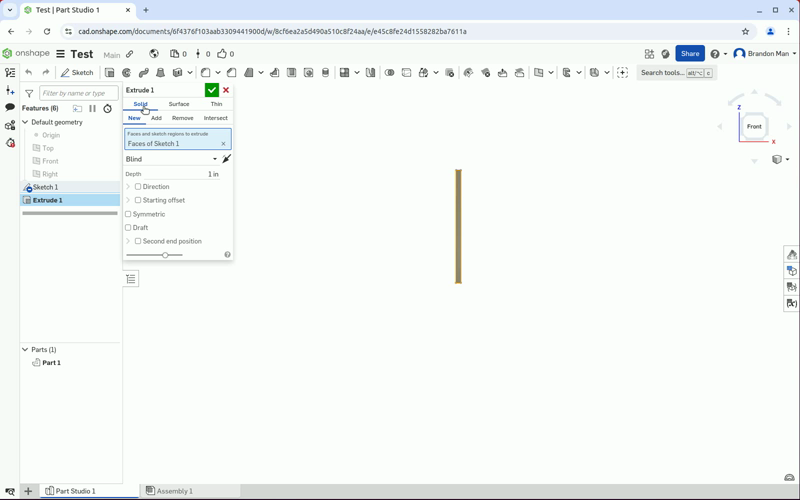
click(143, 106)
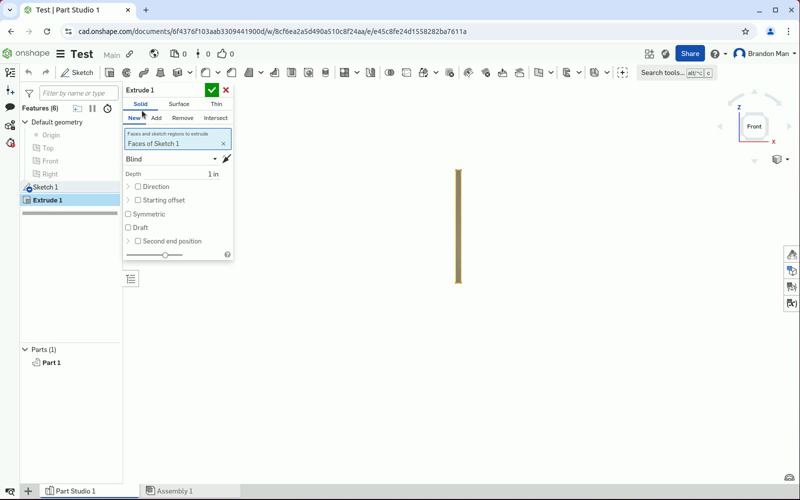
mouse_move(137, 120)
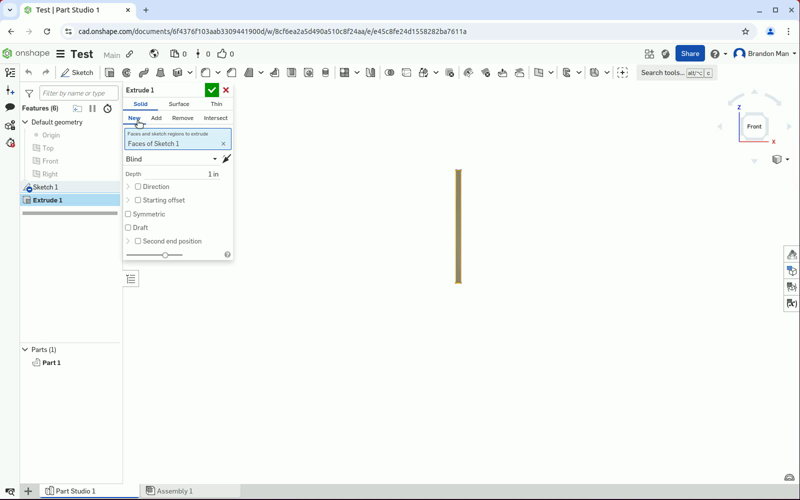
click(137, 120)
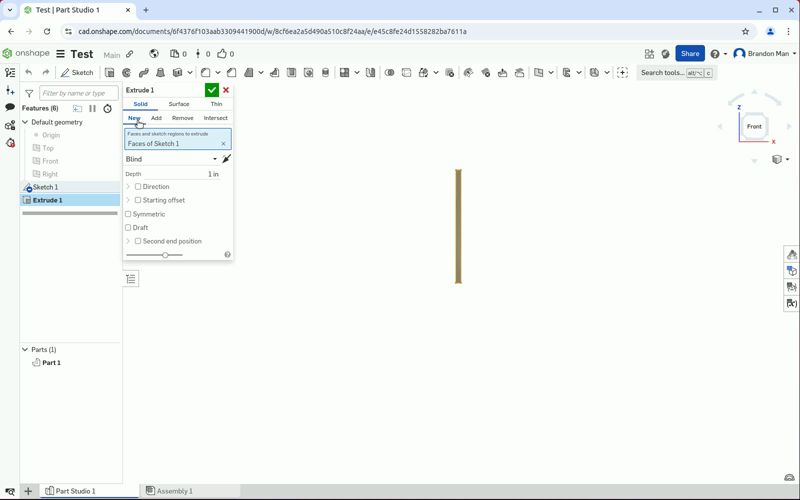
key(tab, 4)
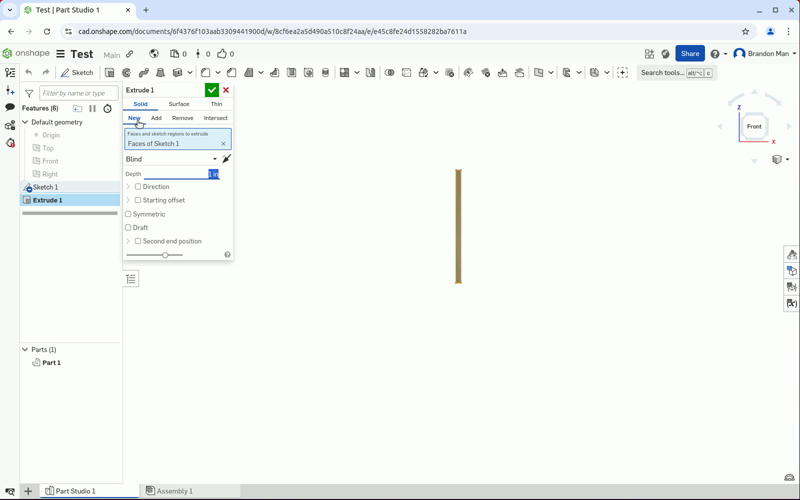
text(2.648)
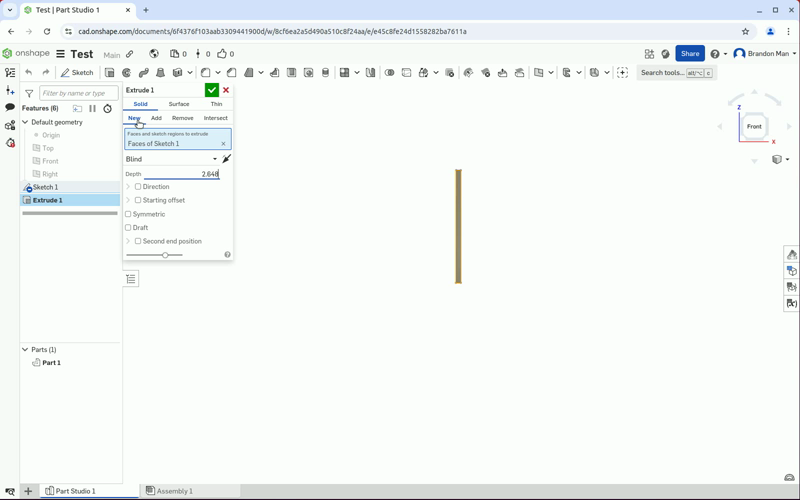
key(enter)
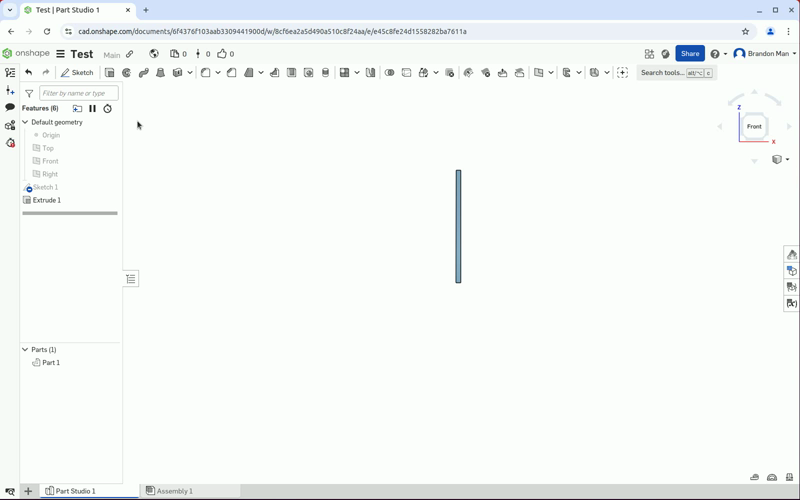
key(shift+h)
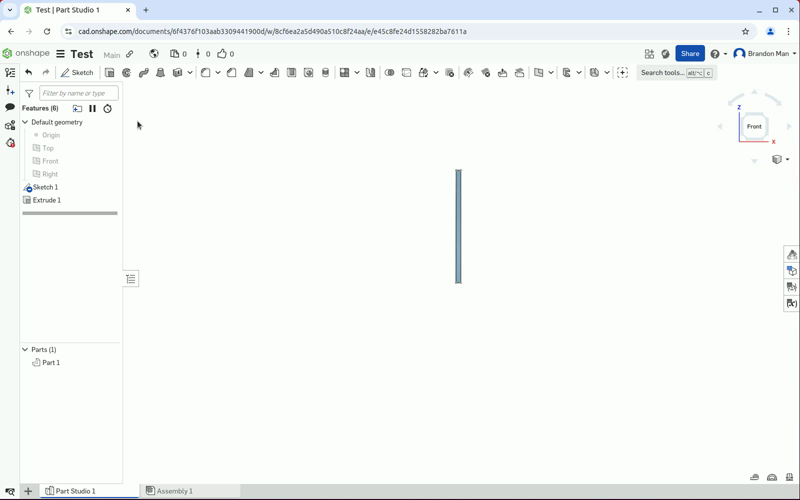
key(shift+h)
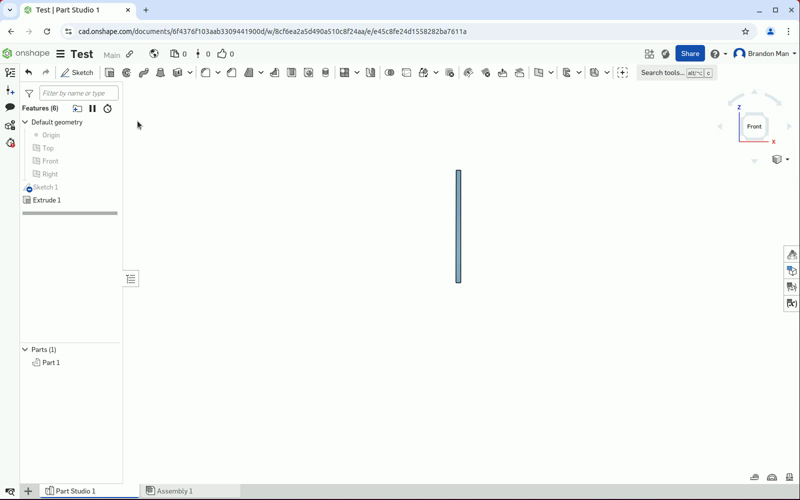
mouse_move(73, 189)
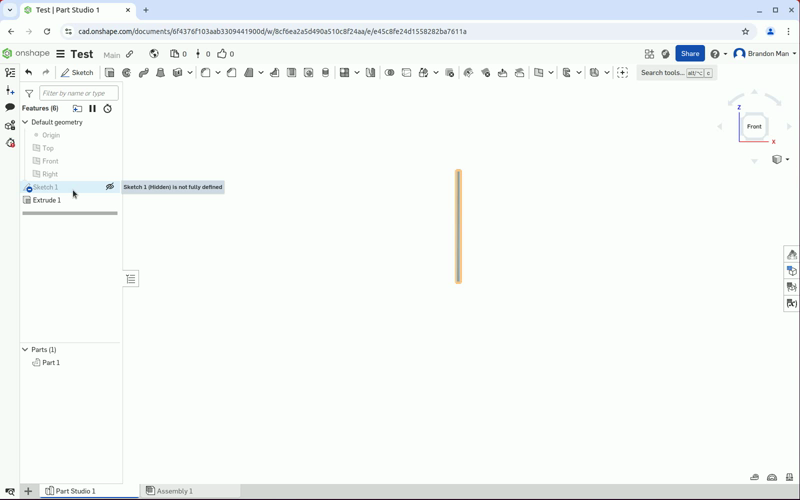
click(73, 189)
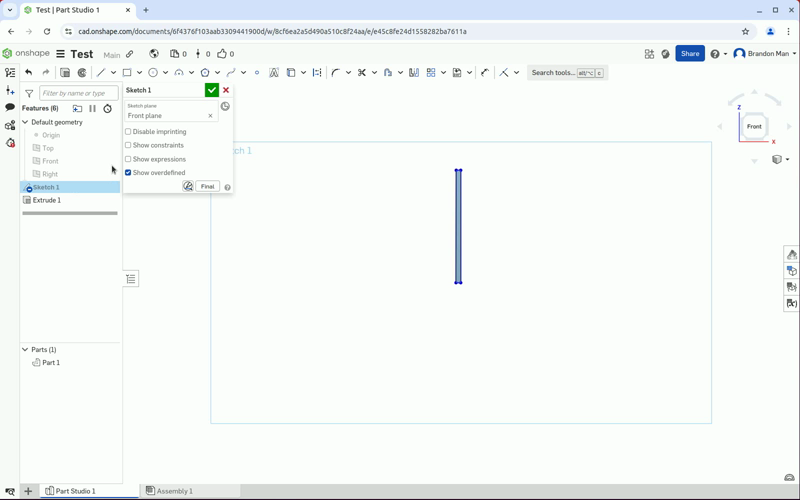
mouse_move(229, 92)
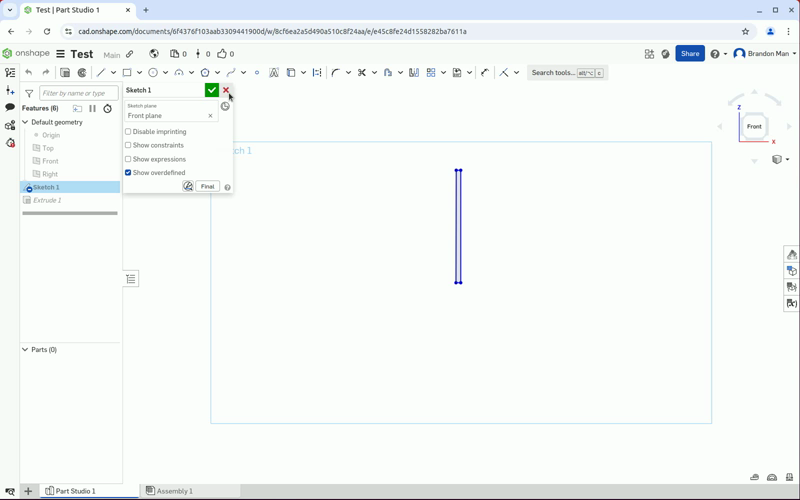
click(229, 92)
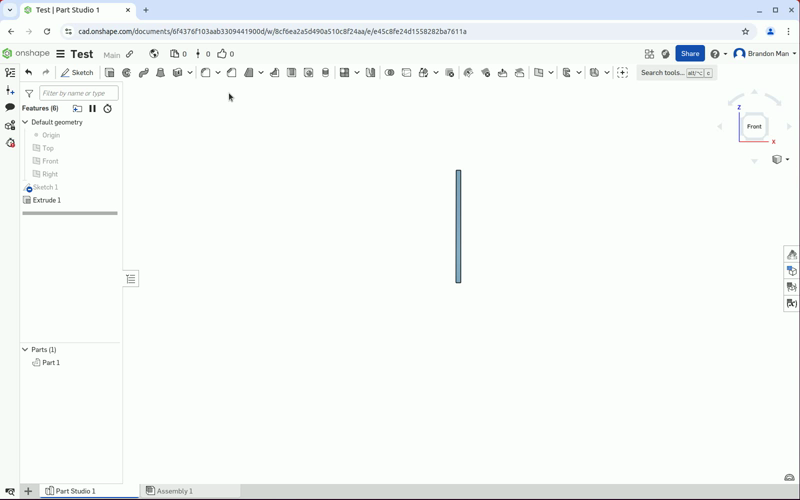
mouse_move(73, 352)
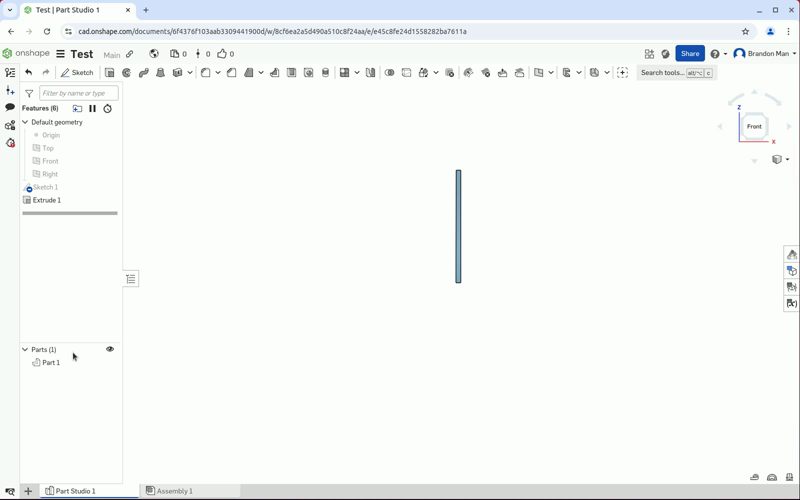
key(y)
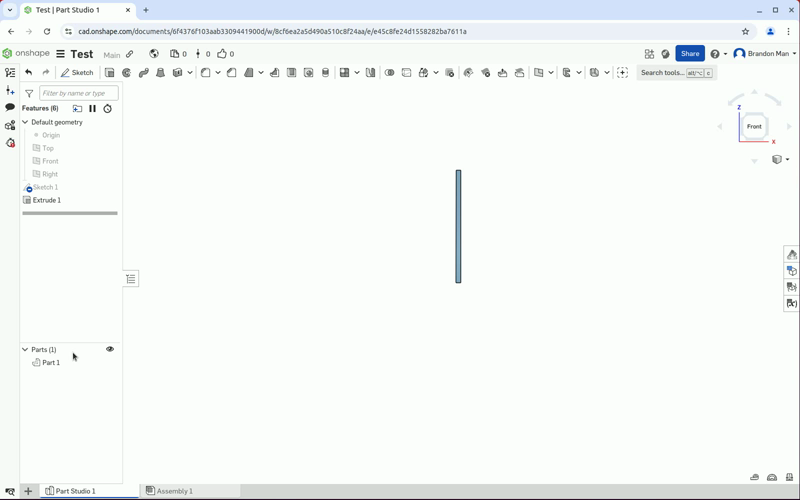
key(shift+p)
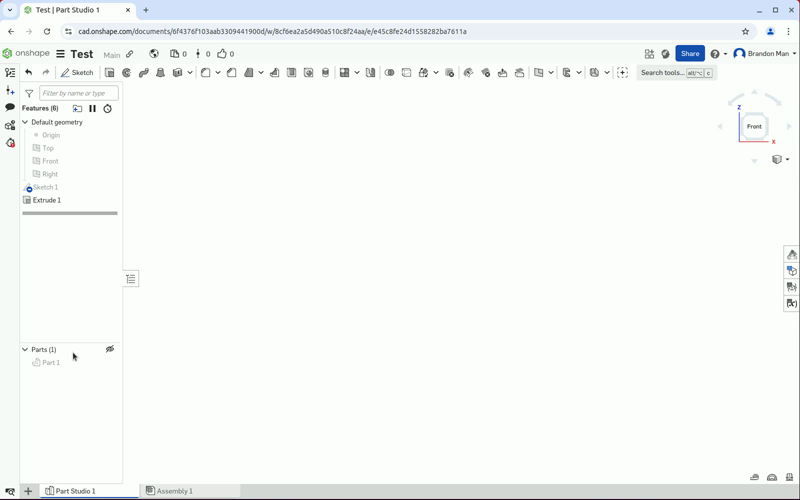
key(space)
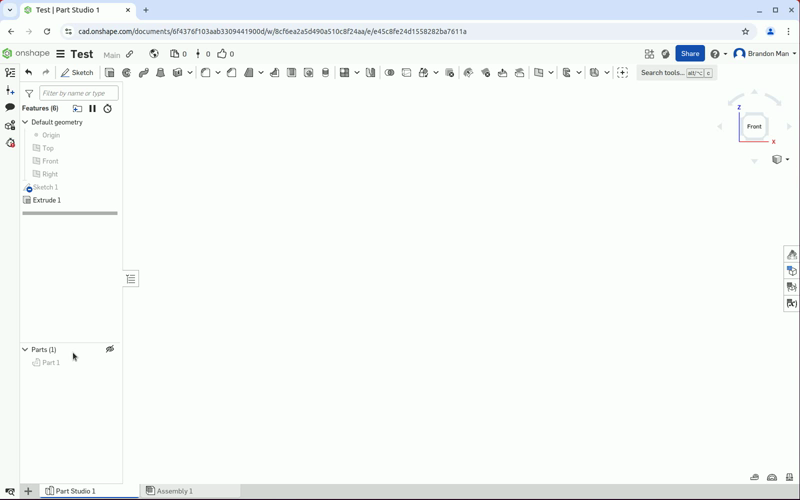
key_down(shift)
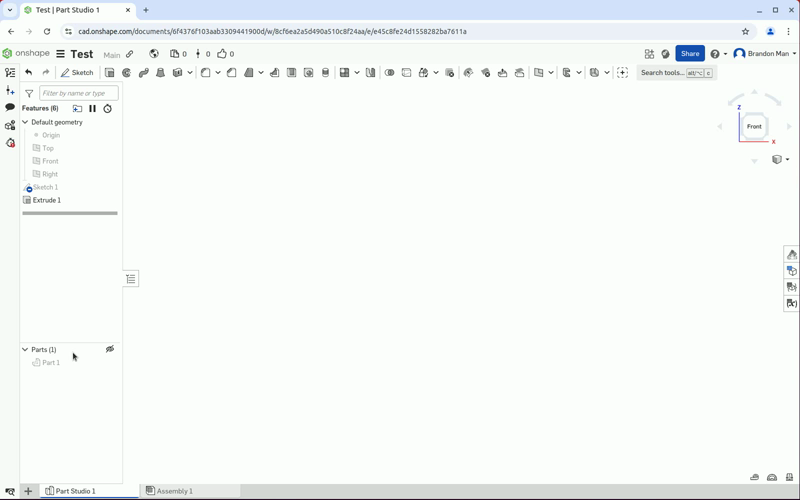
key(left)
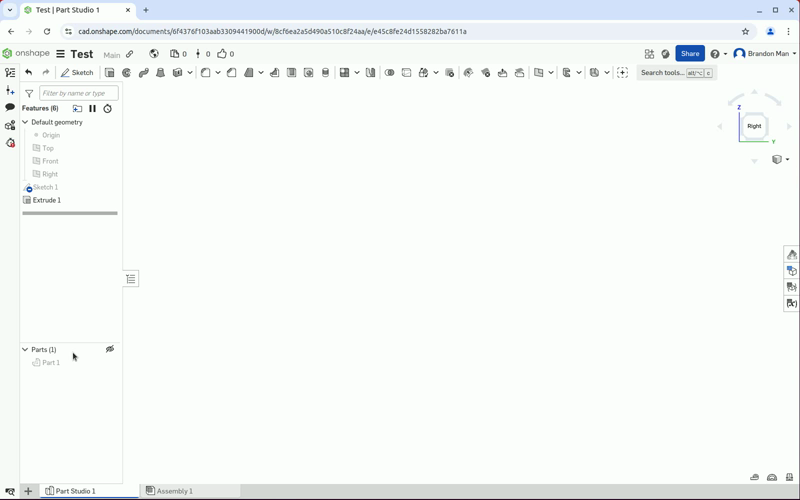
key_up(shift)
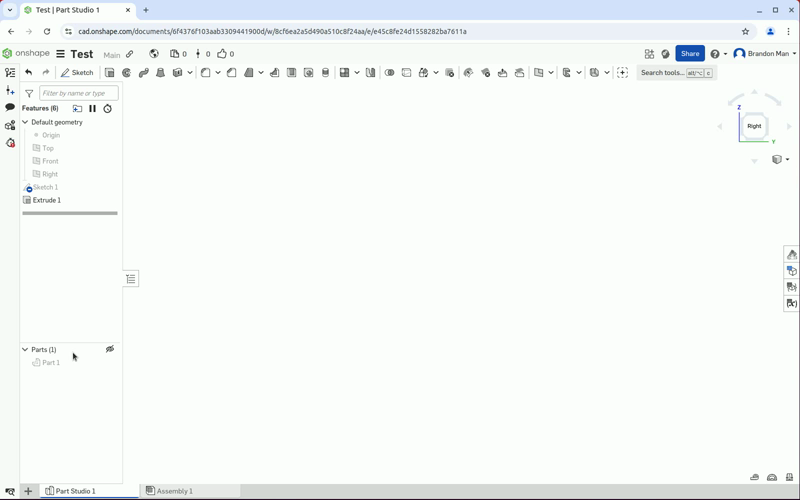
mouse_move(73, 352)
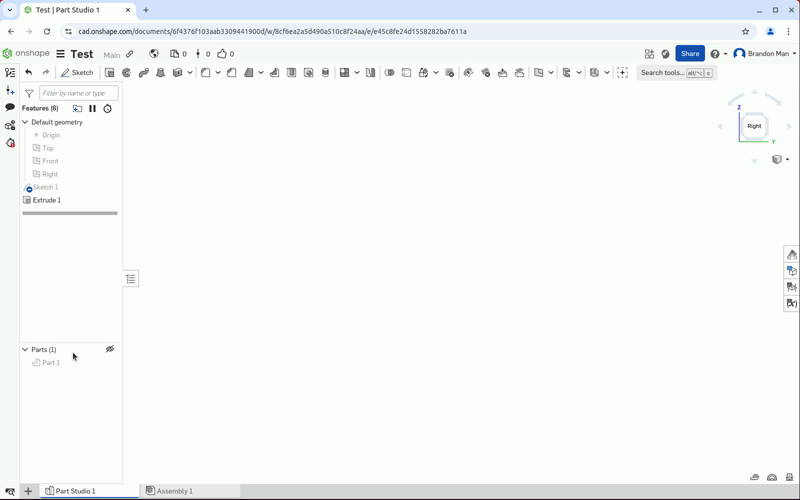
key(shift+y)
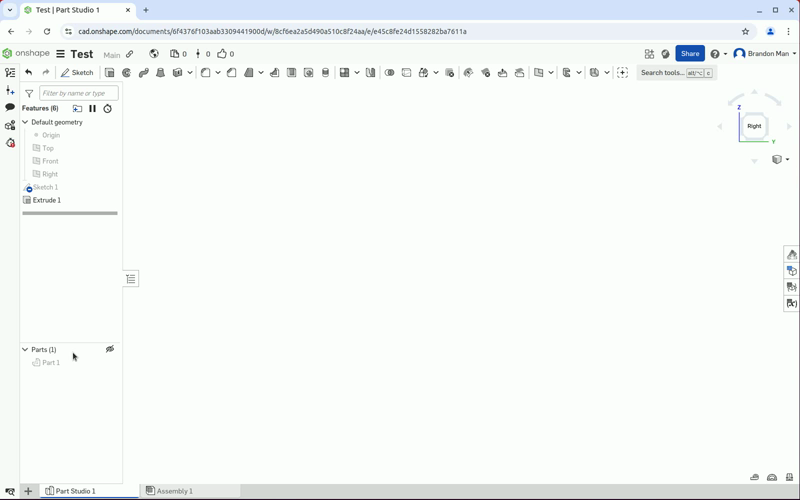
key(shift+s)
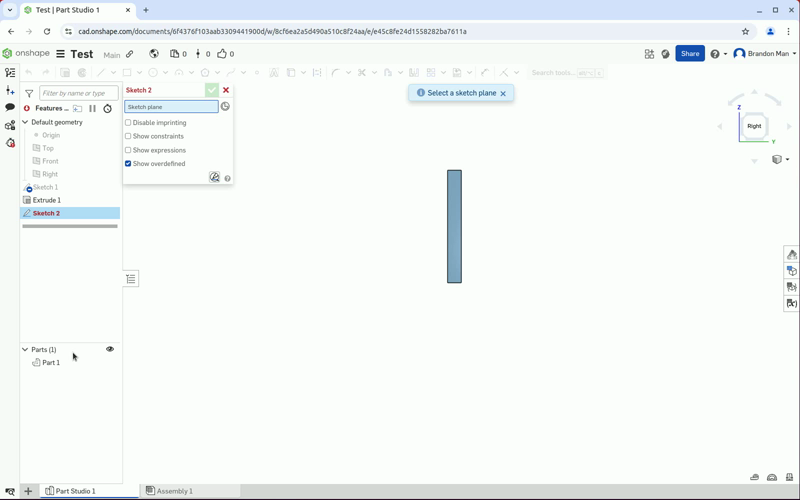
mouse_move(73, 176)
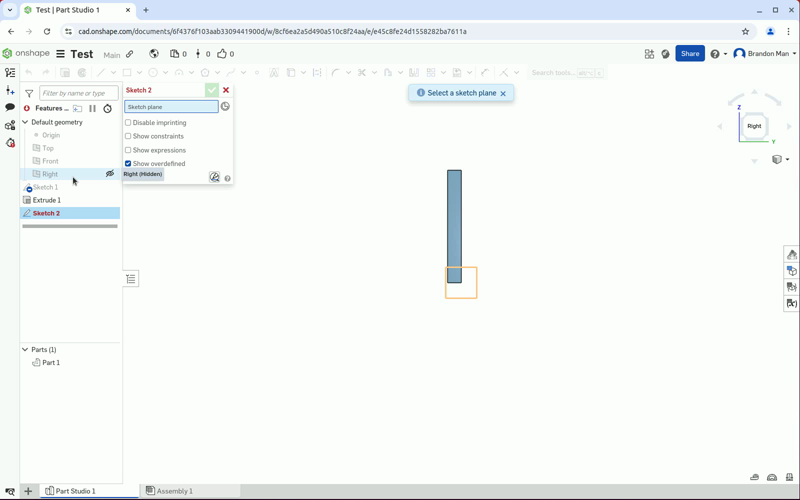
click(73, 176)
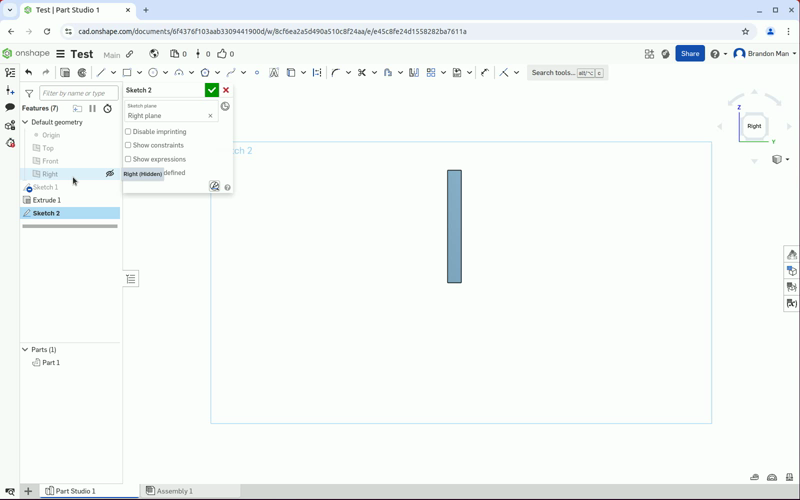
mouse_move(73, 352)
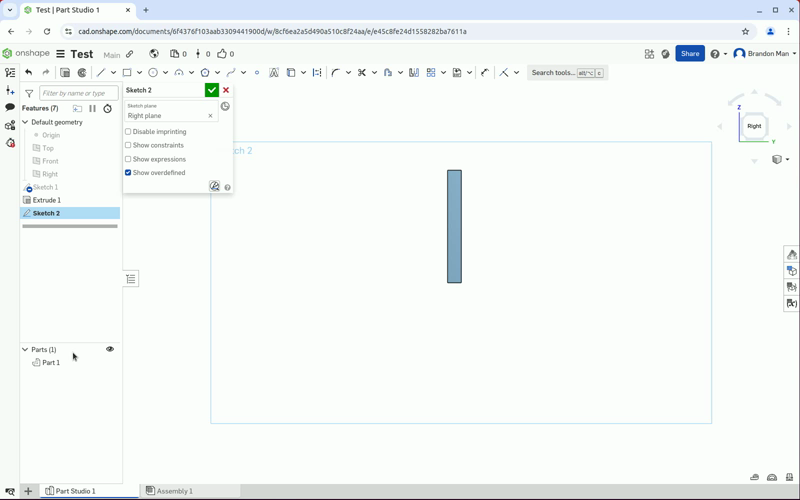
key(y)
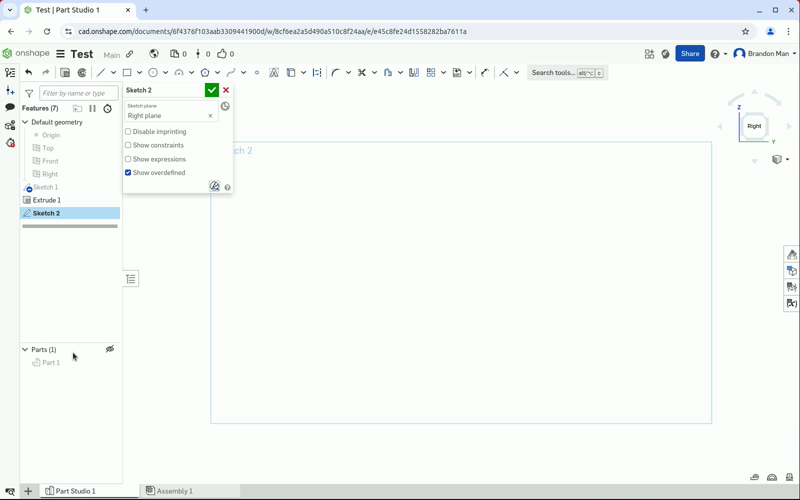
key(l)
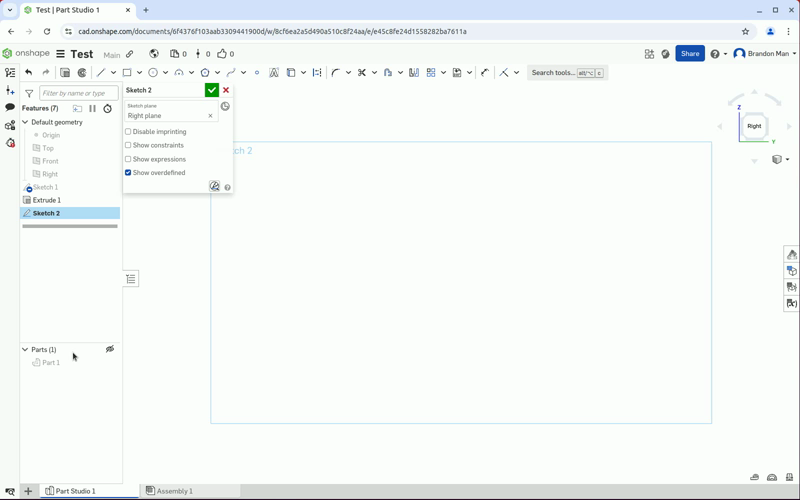
key_down(shift)
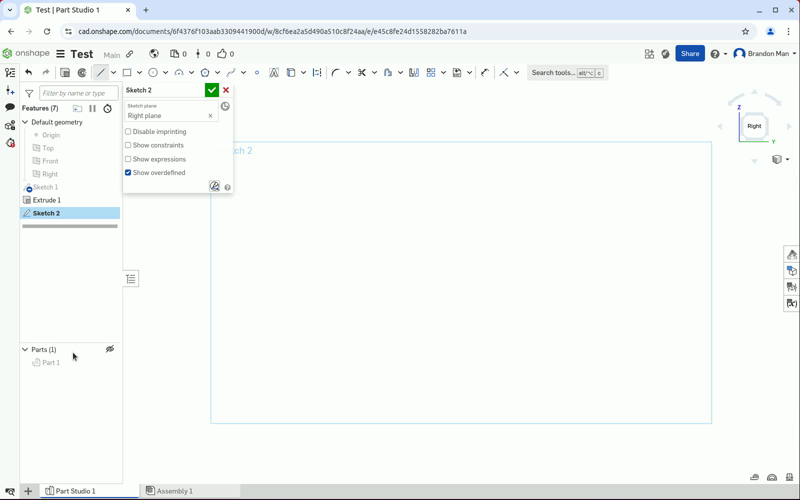
mouse_move(447, 170)
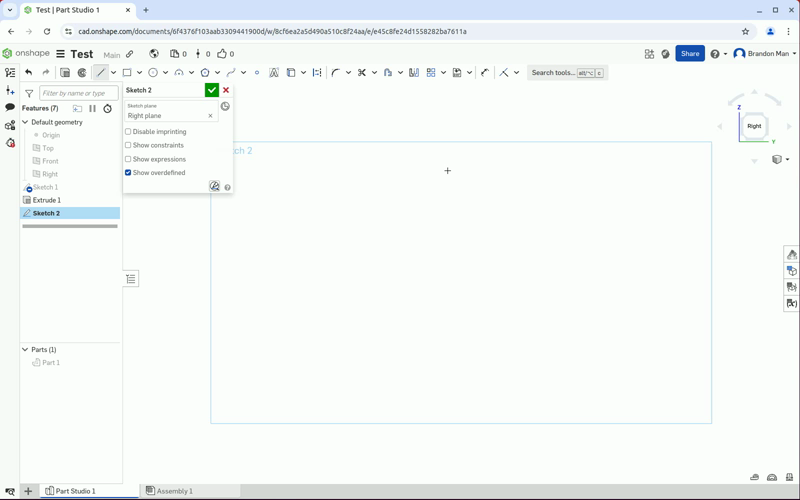
click(447, 170)
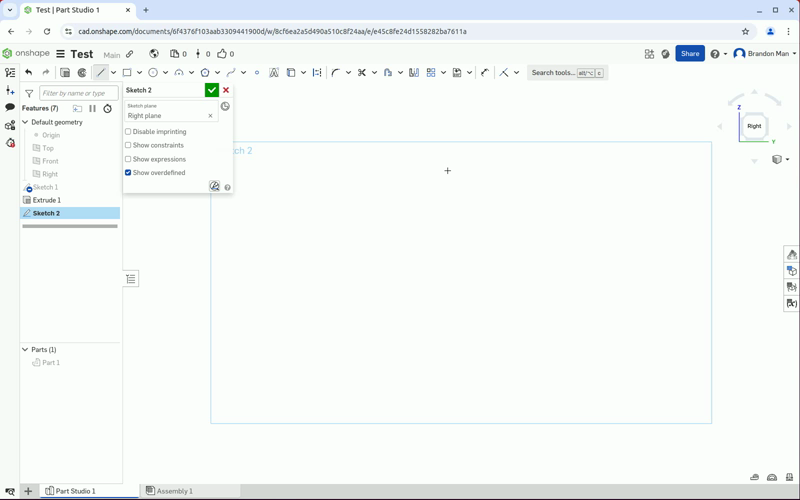
key_up(shift)
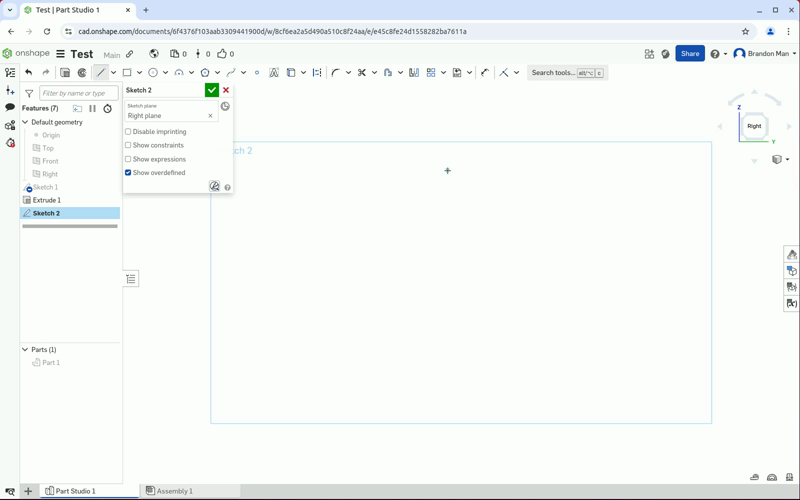
key_down(shift)
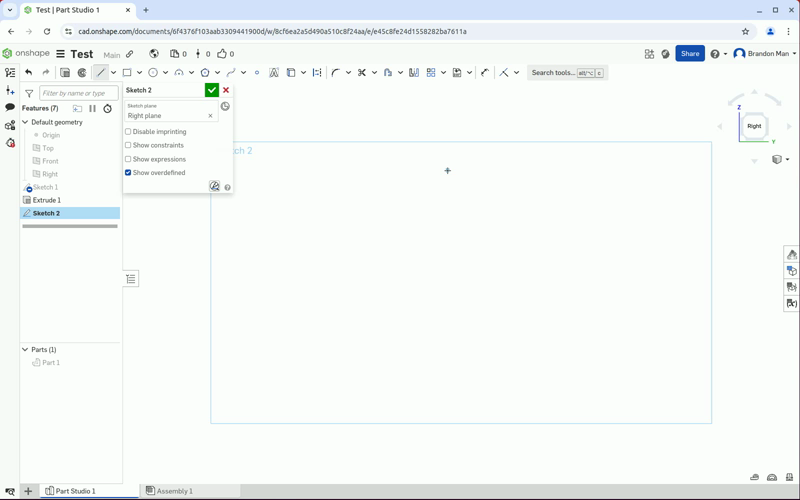
mouse_move(477, 170)
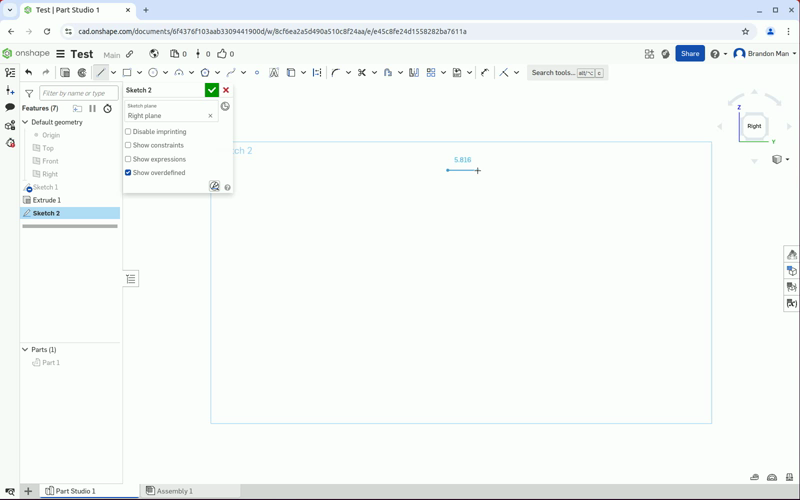
mouse_move(461, 172)
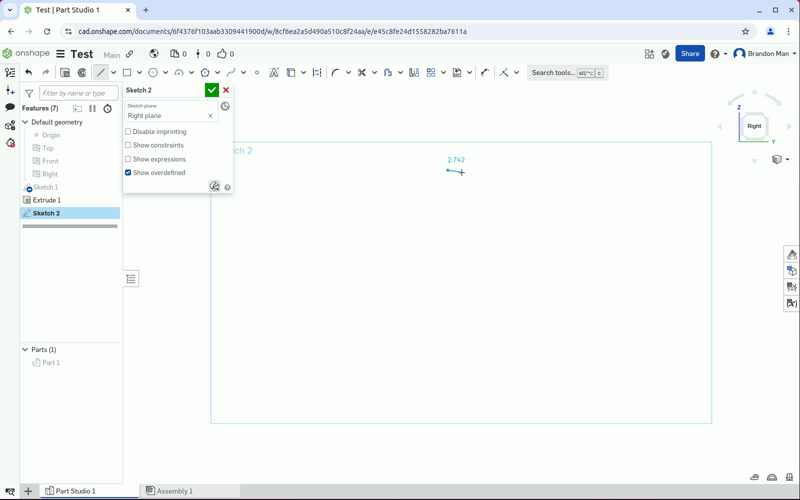
click(461, 172)
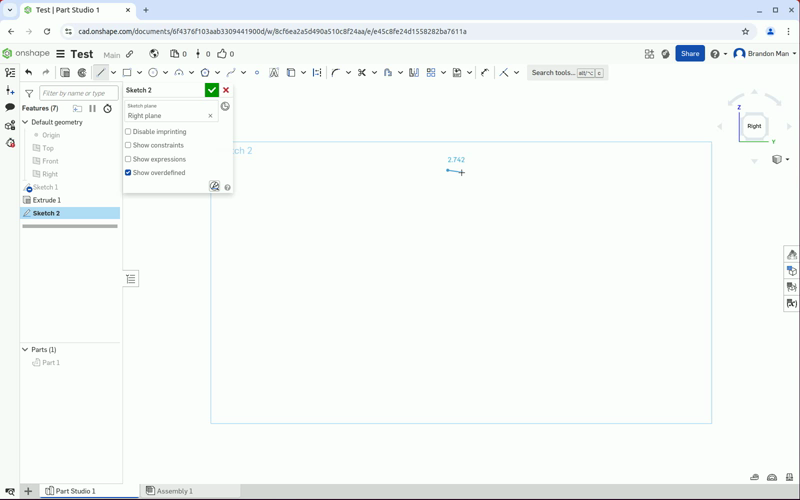
key_up(shift)
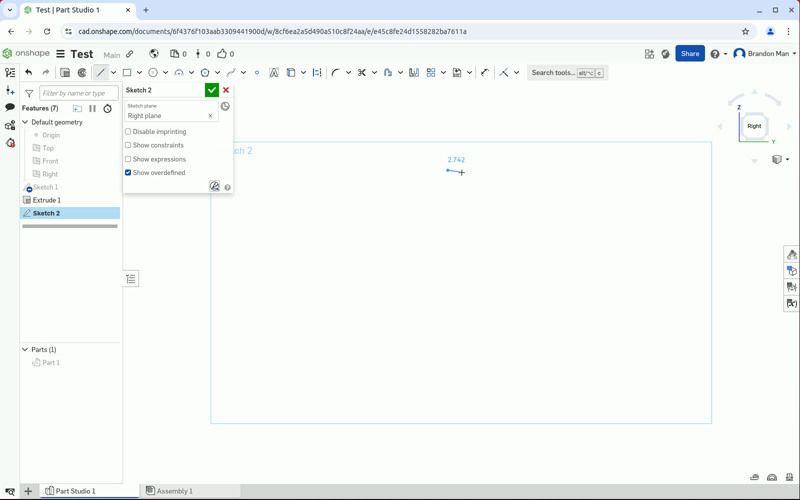
key_down(shift)
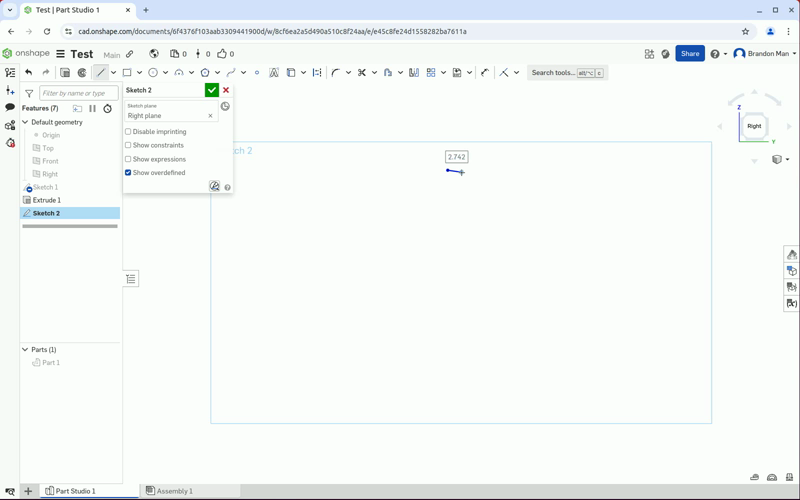
mouse_move(491, 172)
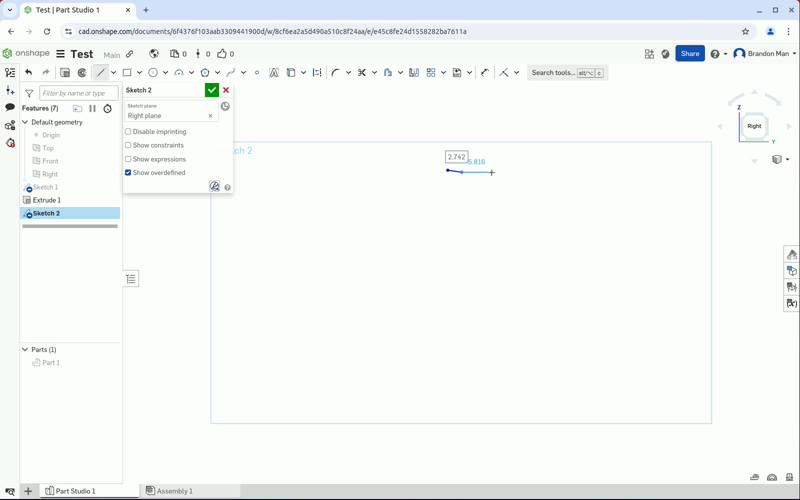
mouse_move(461, 170)
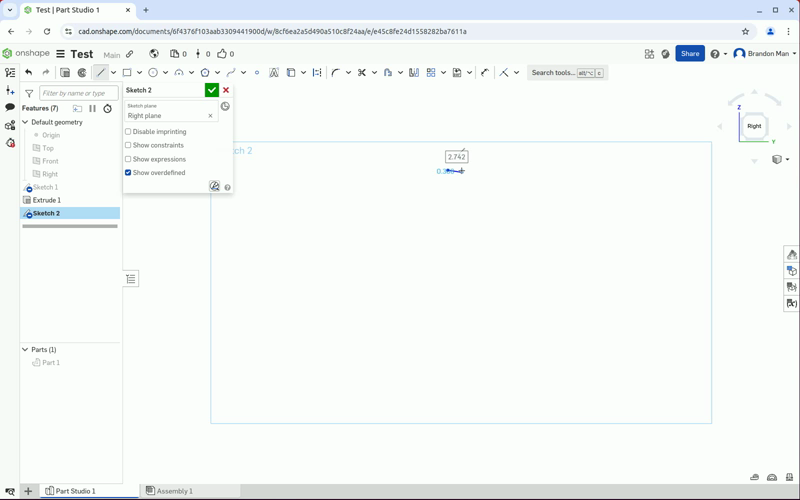
scroll(6)
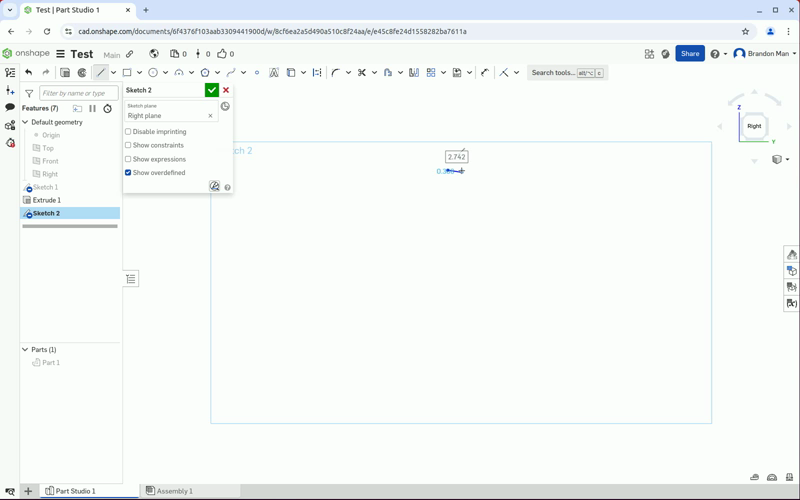
scroll(6)
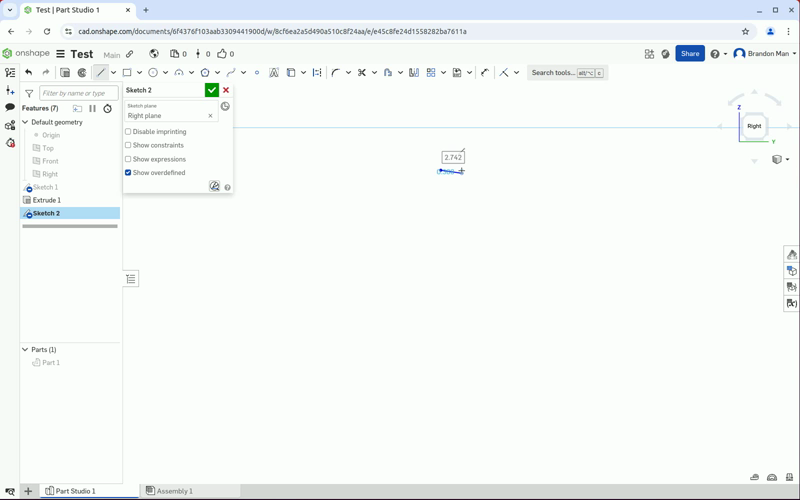
scroll(6)
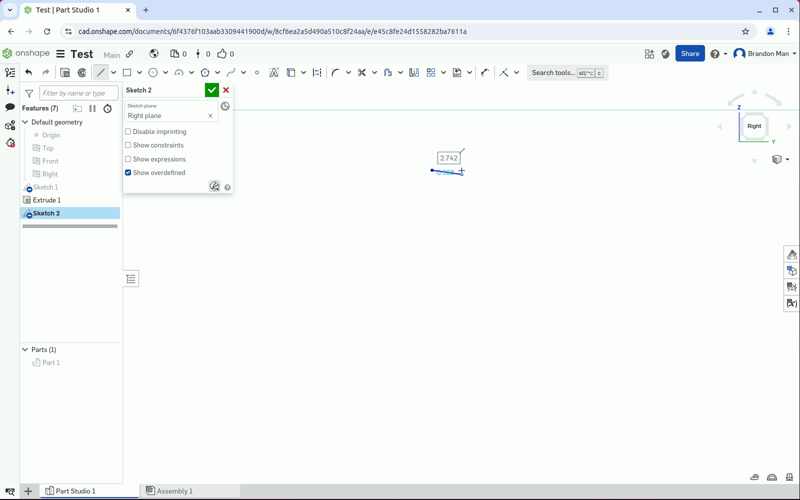
scroll(6)
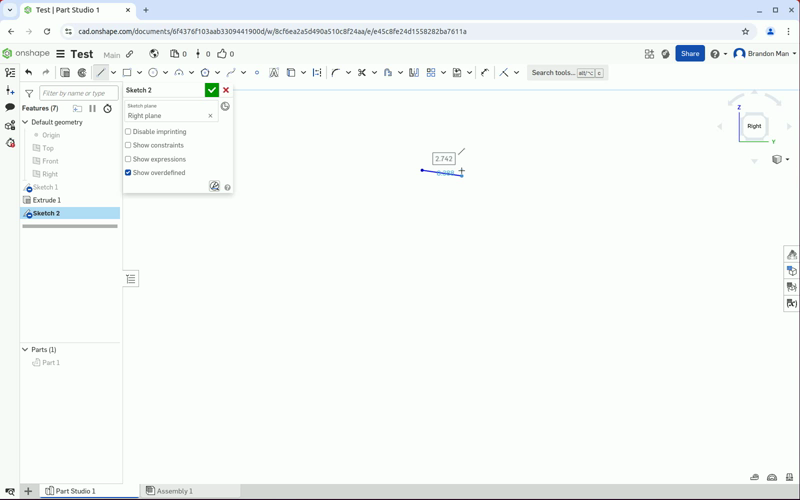
scroll(6)
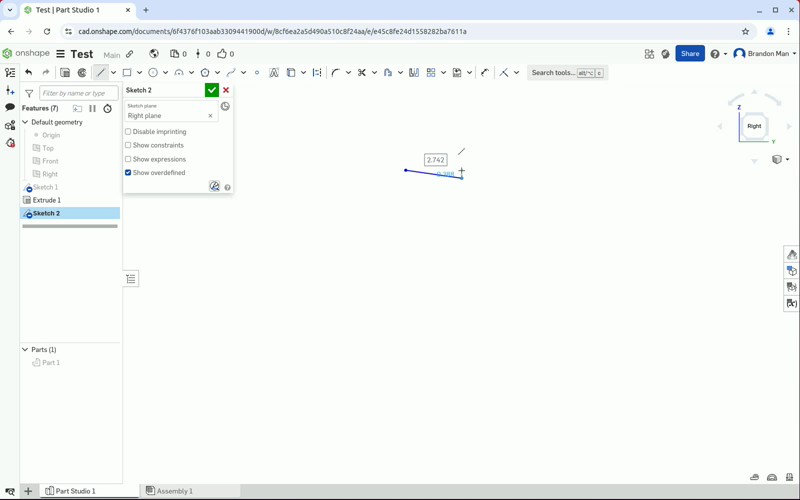
scroll(6)
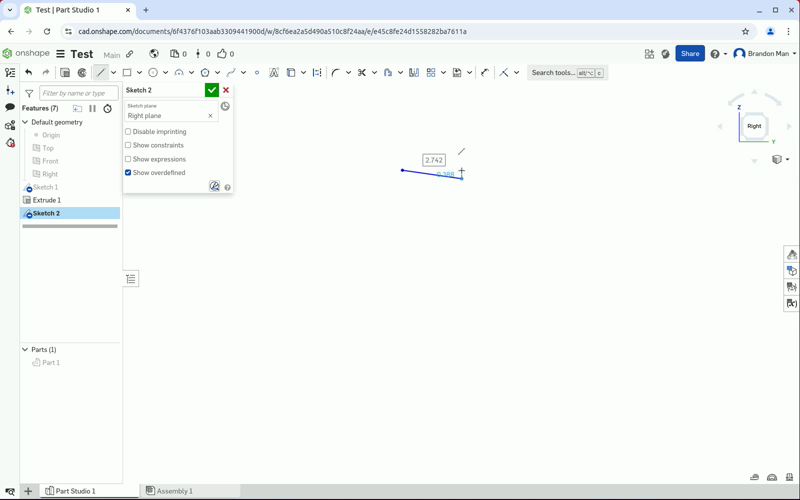
scroll(6)
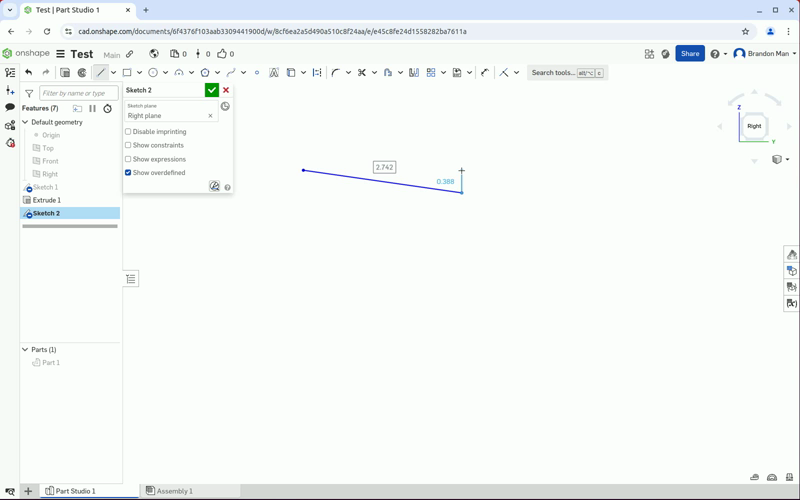
click(461, 170)
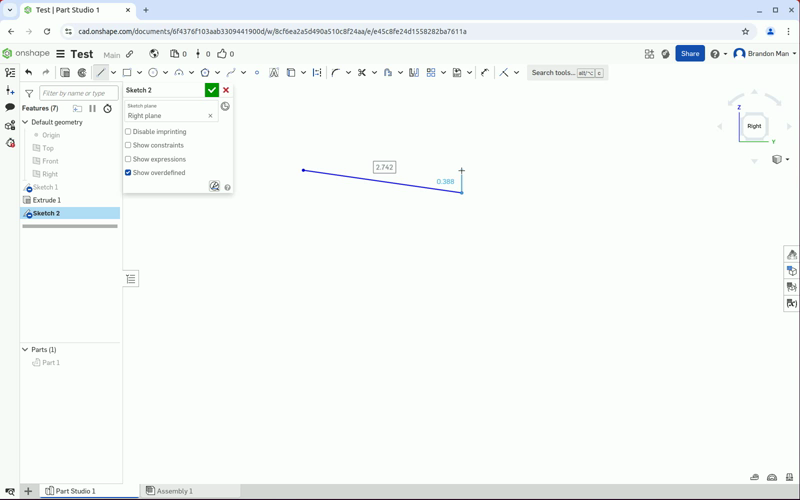
scroll(-6)
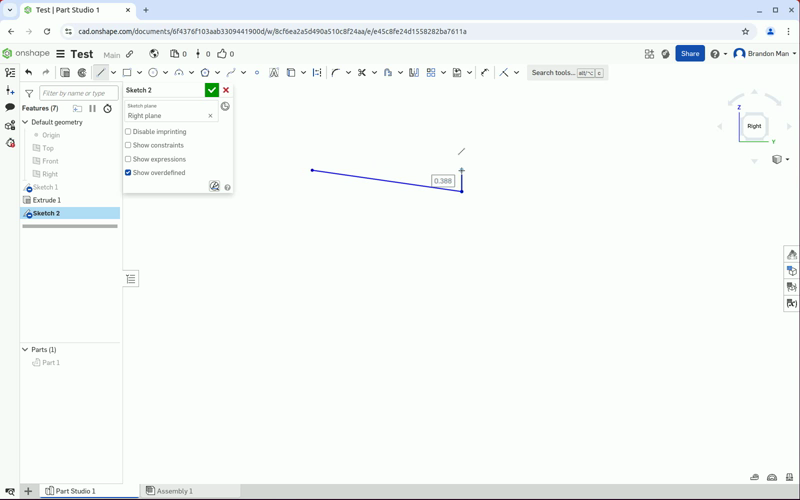
scroll(-6)
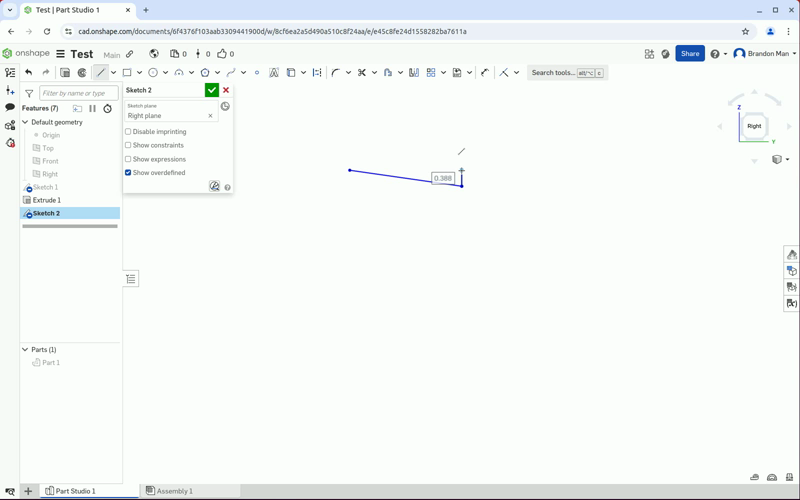
scroll(-6)
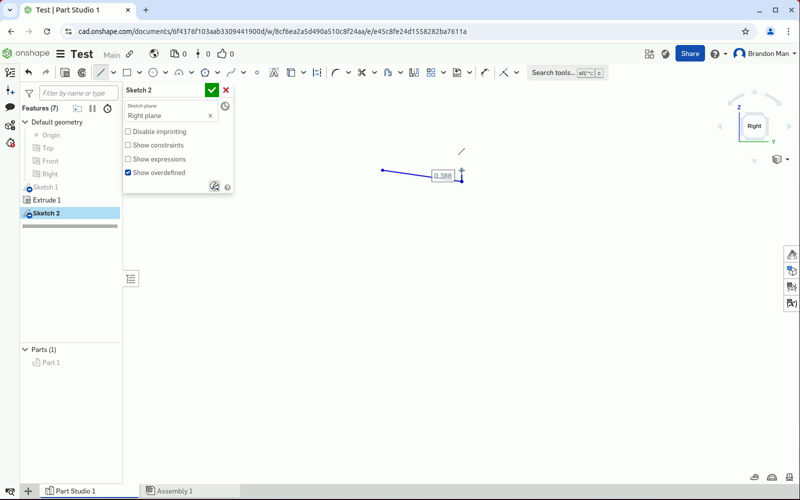
scroll(-6)
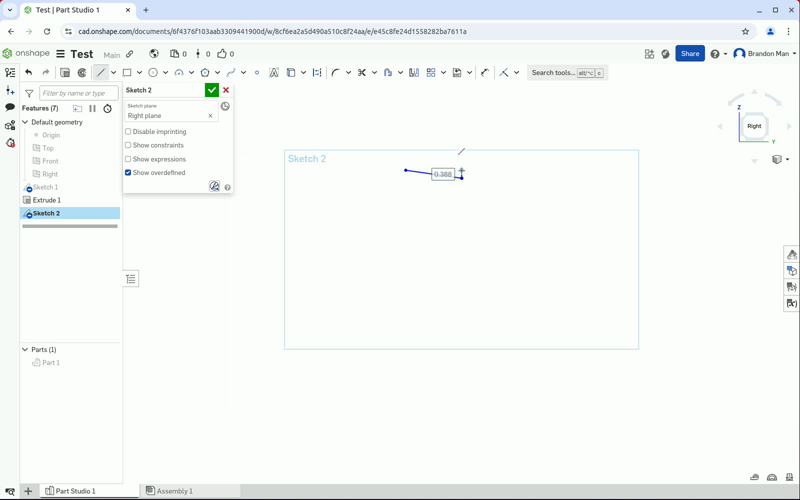
scroll(-6)
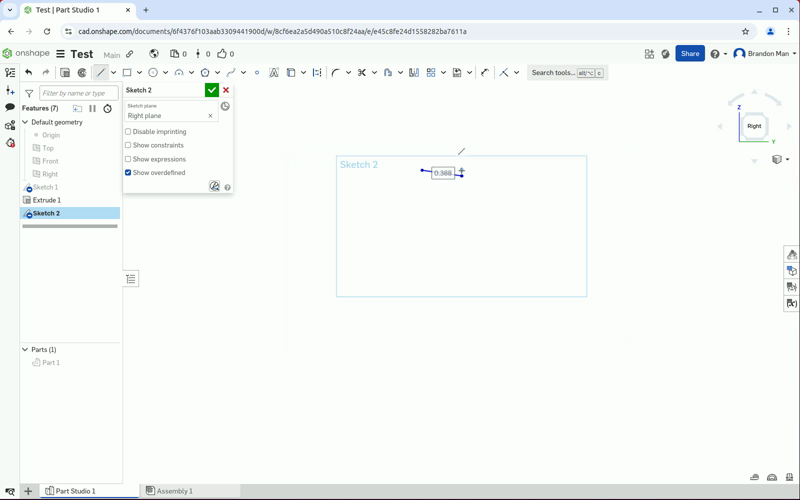
scroll(-6)
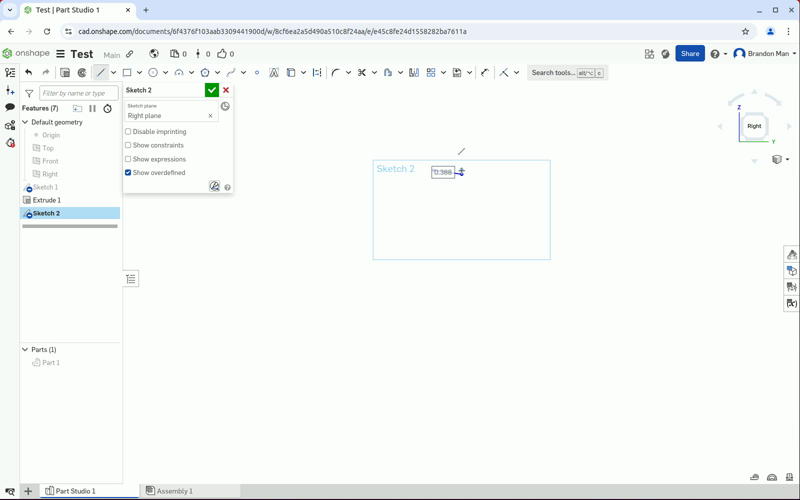
scroll(-6)
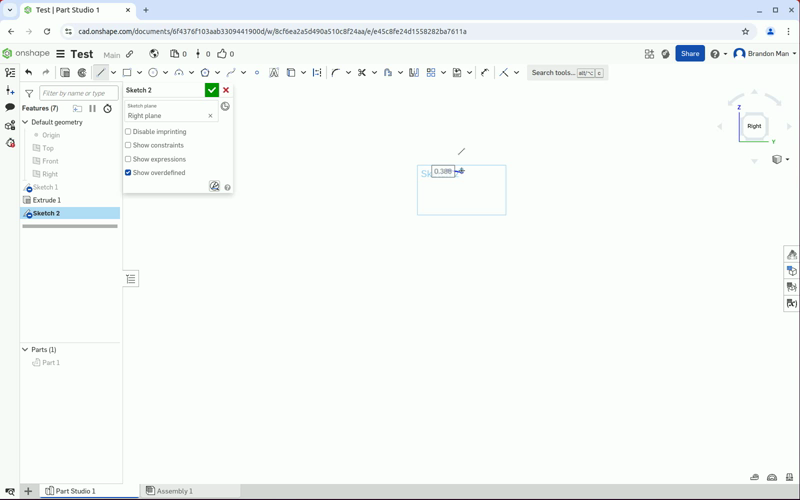
key_up(shift)
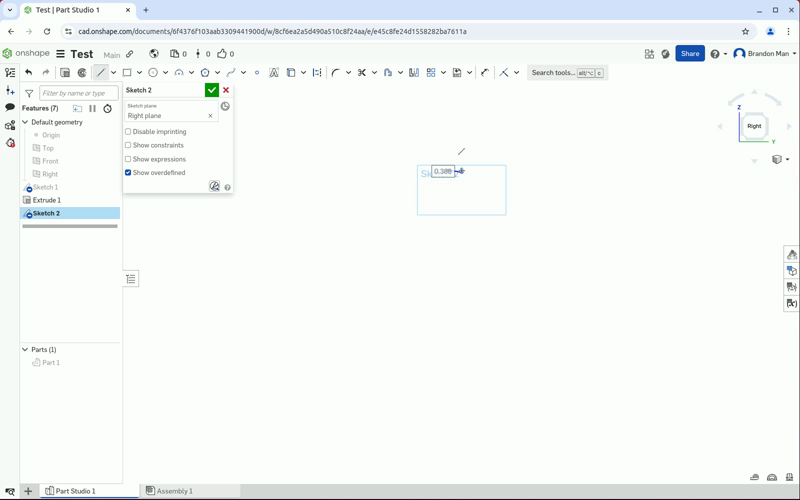
mouse_move(491, 170)
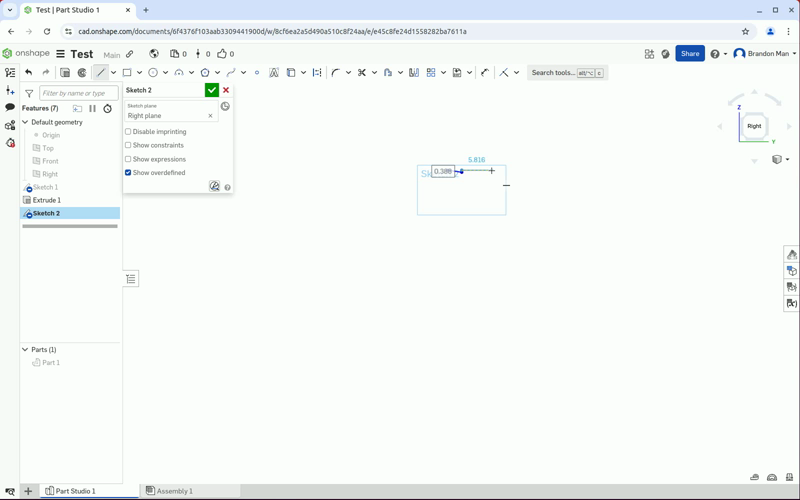
key_down(shift)
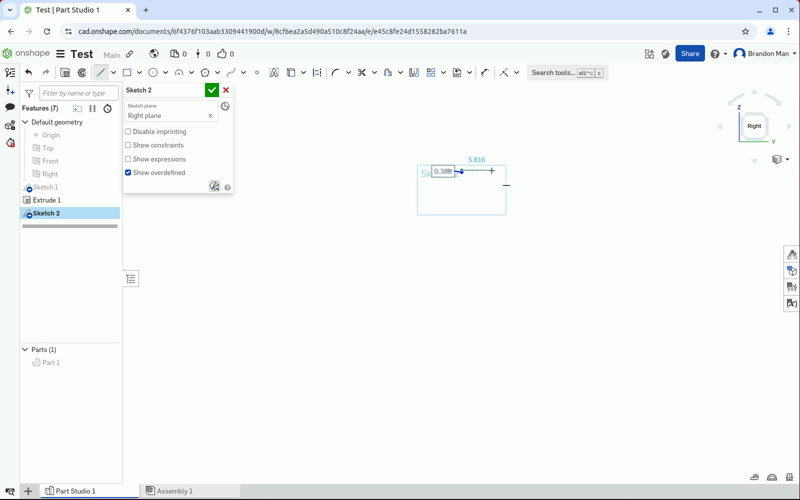
mouse_move(447, 170)
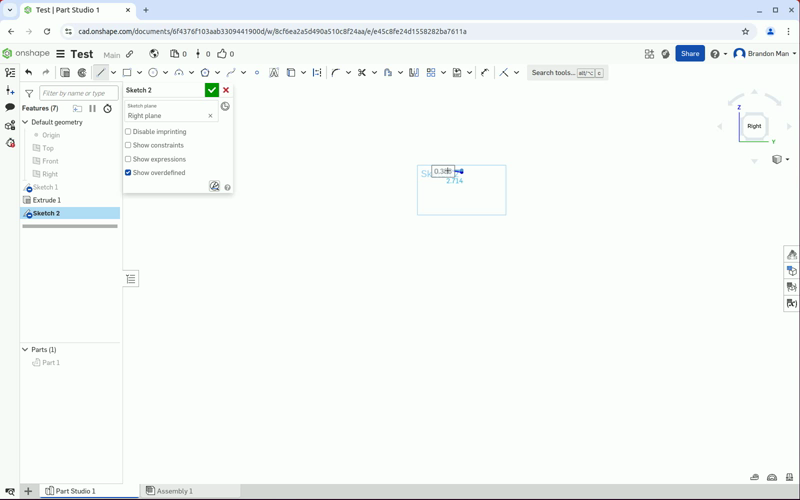
key_up(shift)
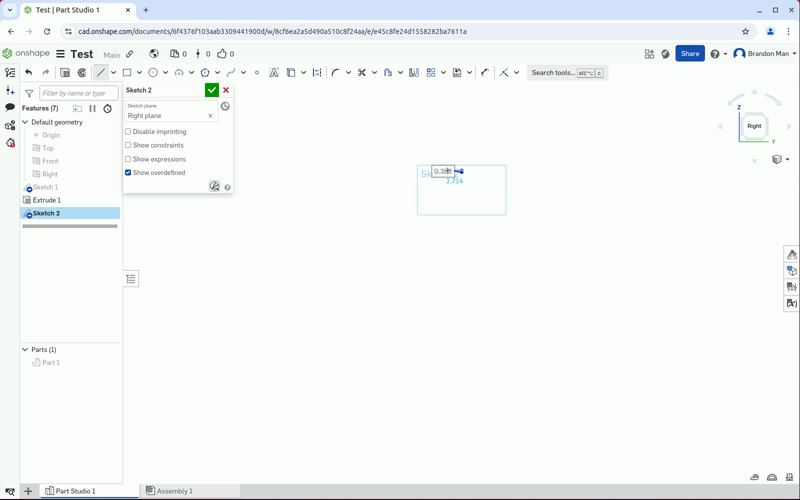
click(447, 170)
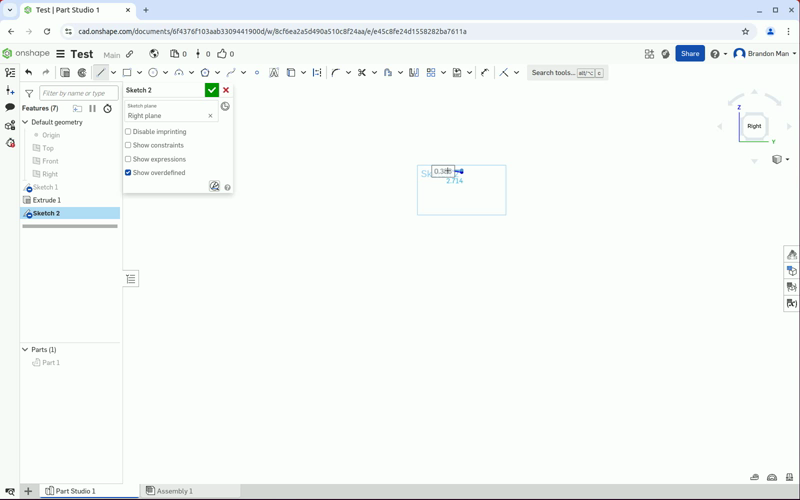
key(esc)
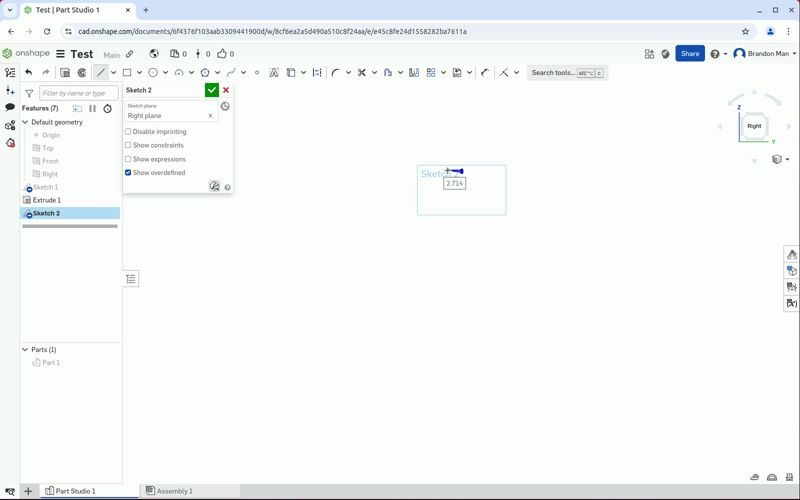
mouse_move(458, 171)
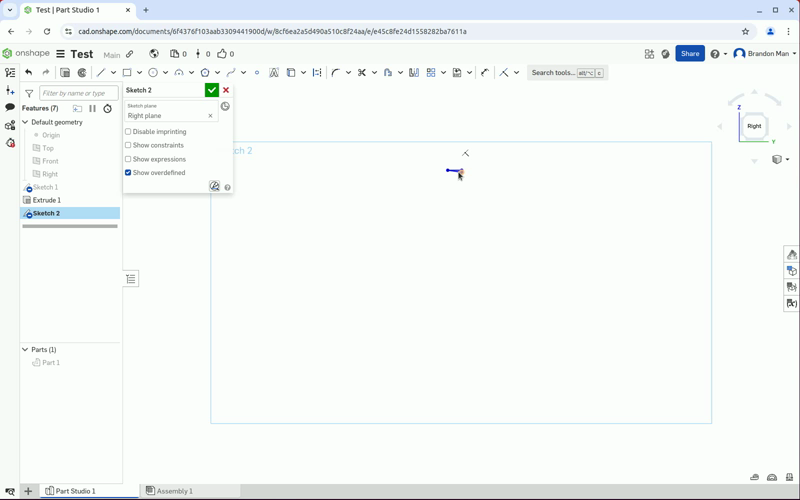
scroll(6)
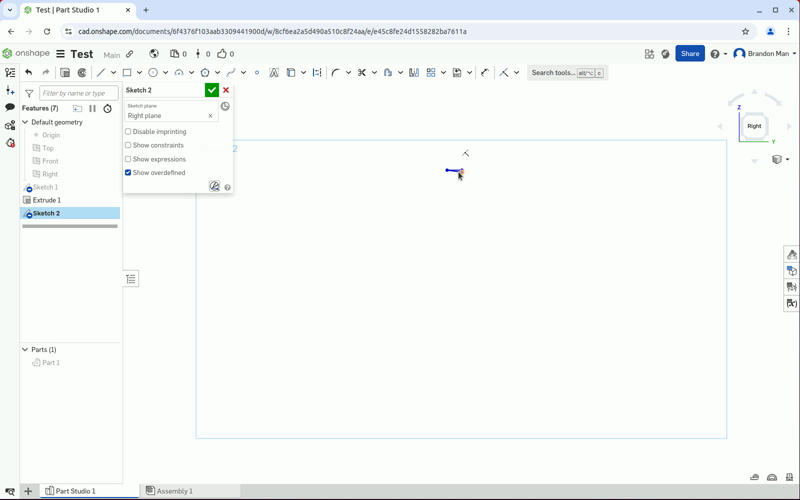
scroll(6)
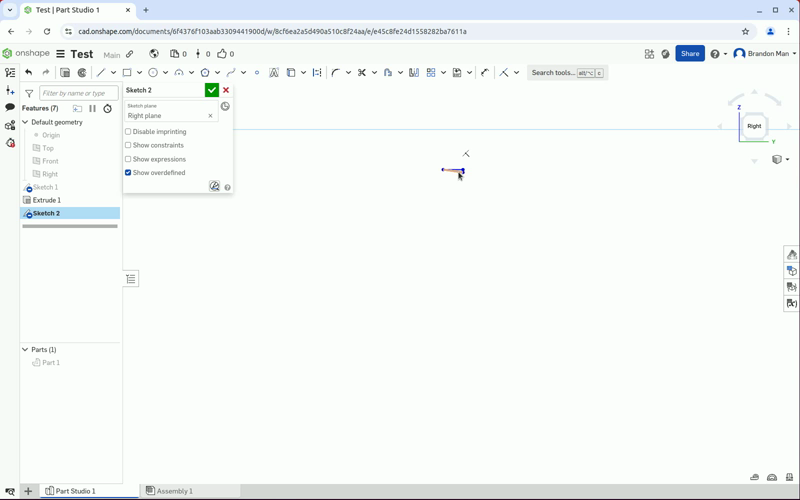
scroll(6)
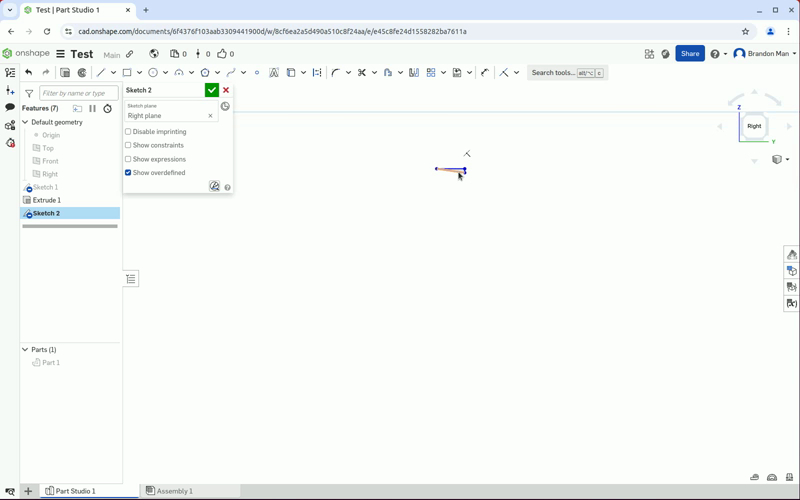
scroll(6)
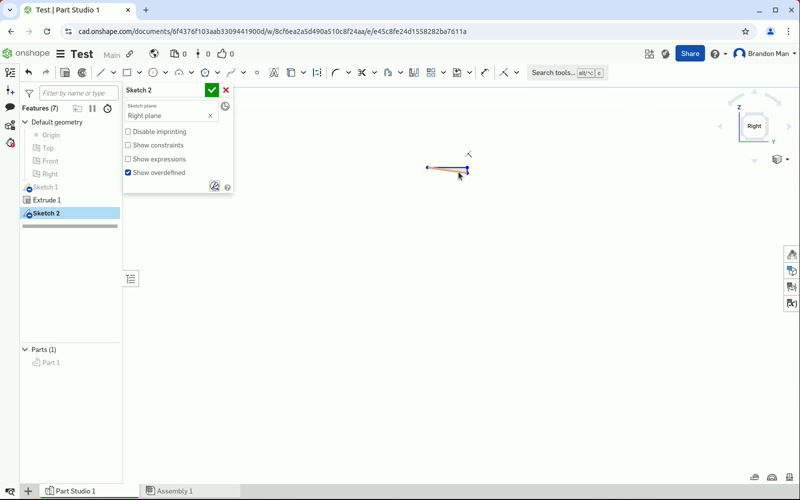
scroll(6)
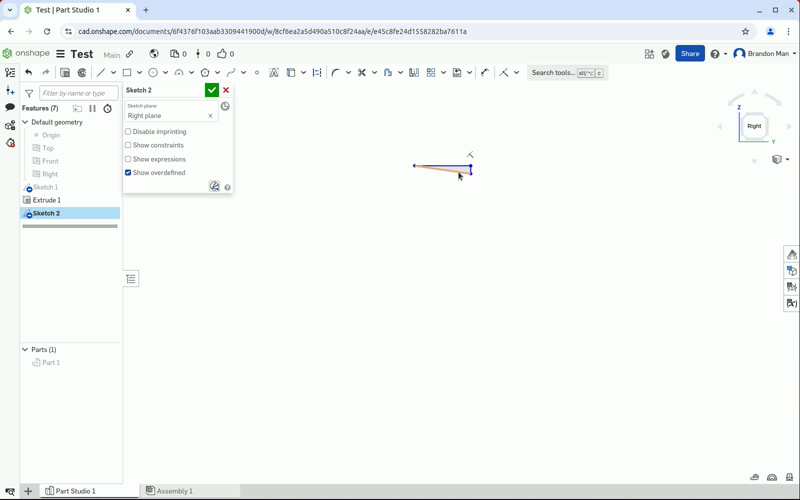
scroll(6)
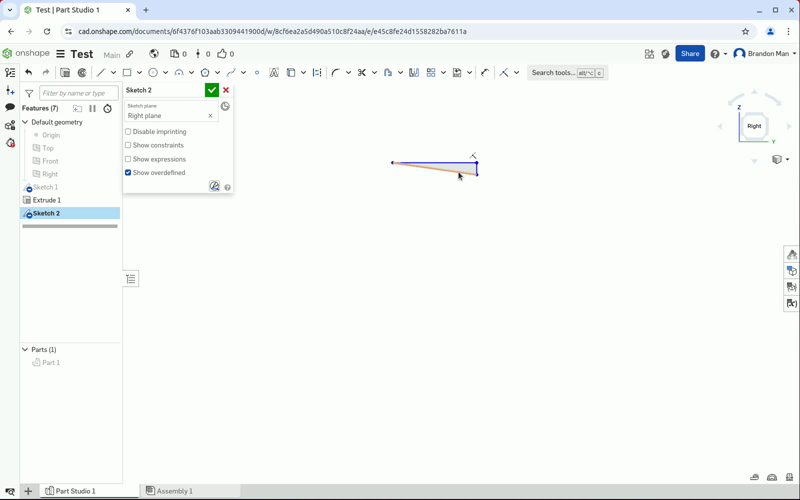
scroll(6)
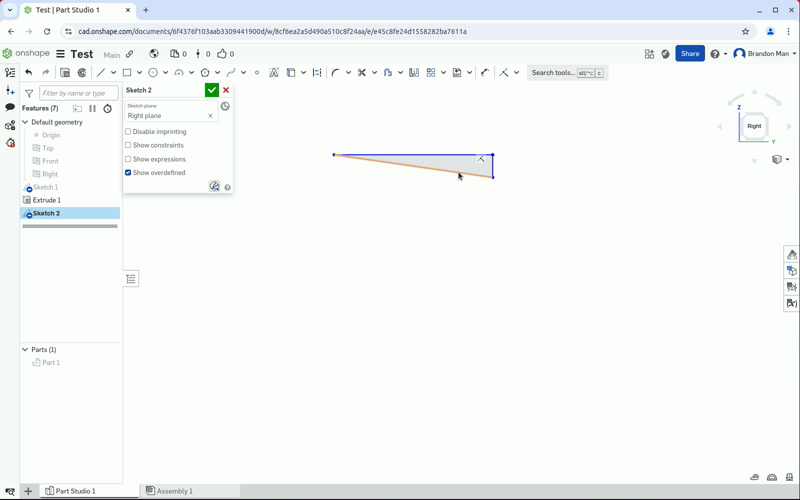
click(458, 171)
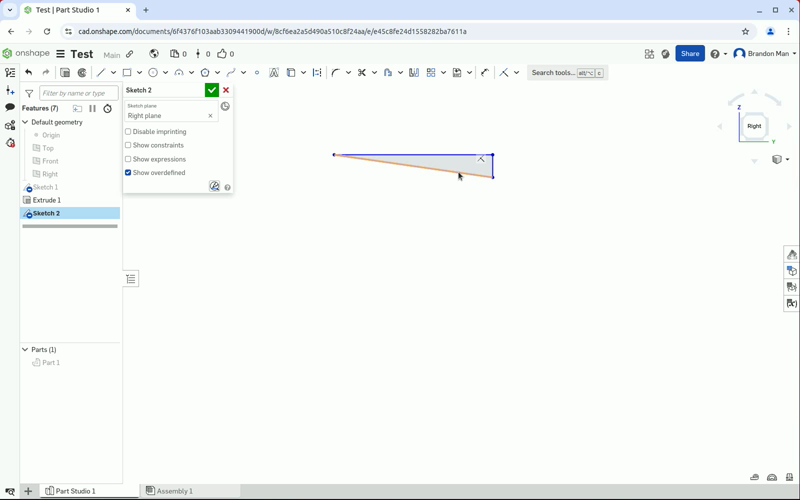
scroll(-6)
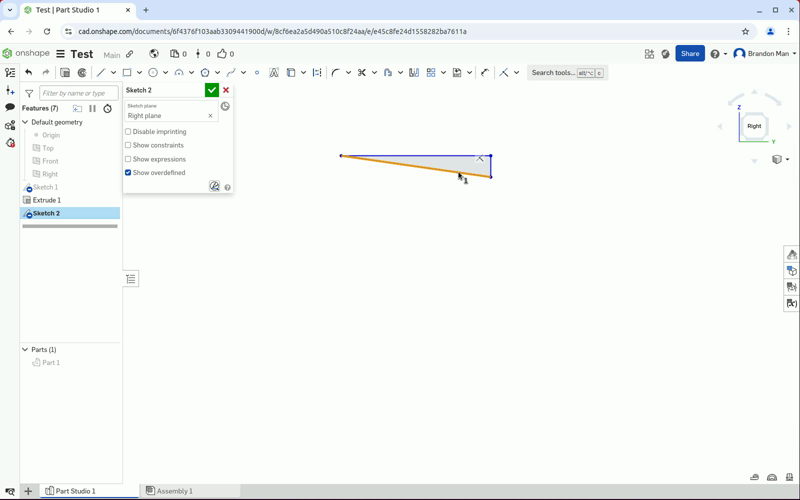
scroll(-6)
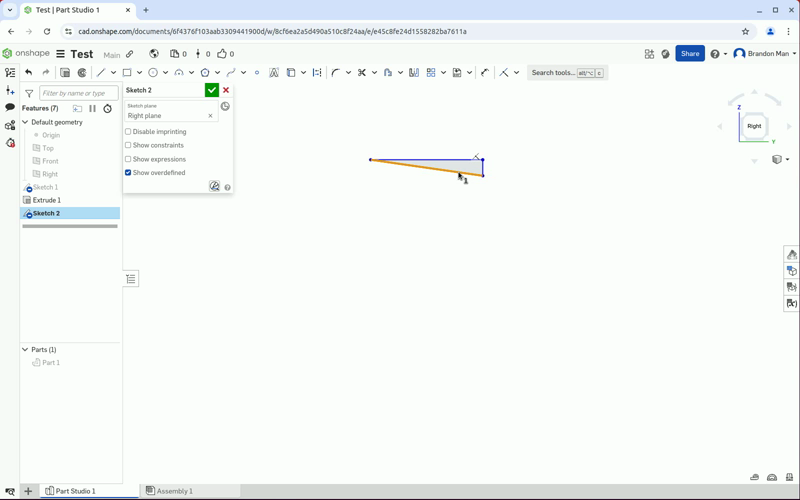
scroll(-6)
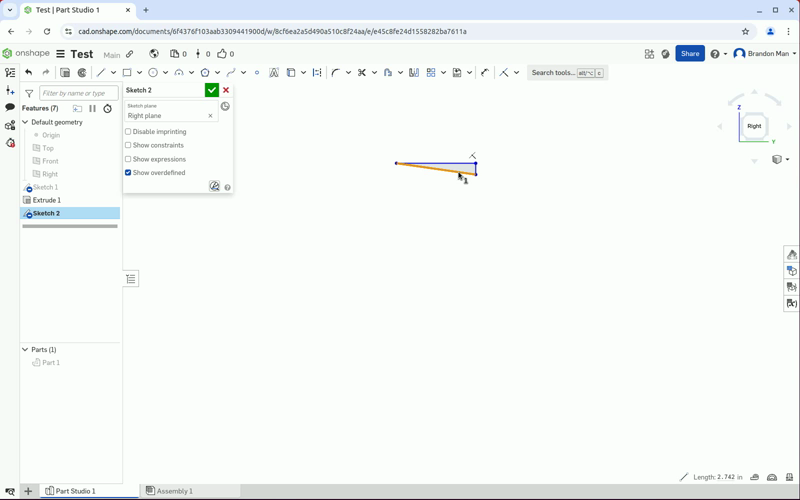
scroll(-6)
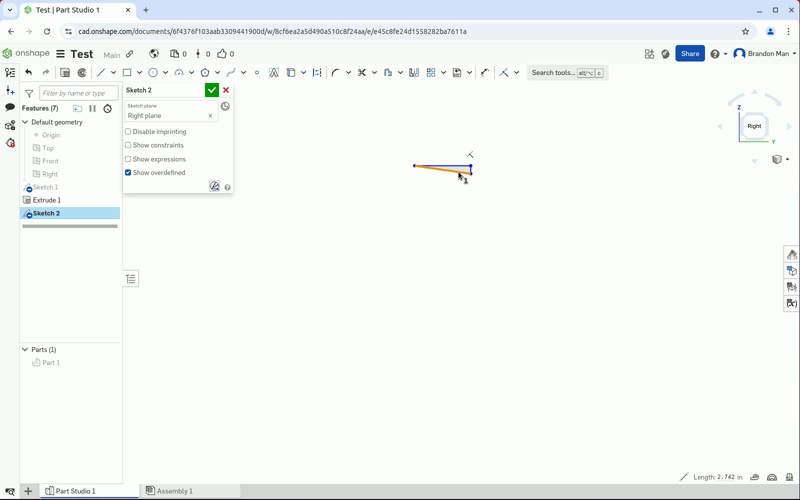
scroll(-6)
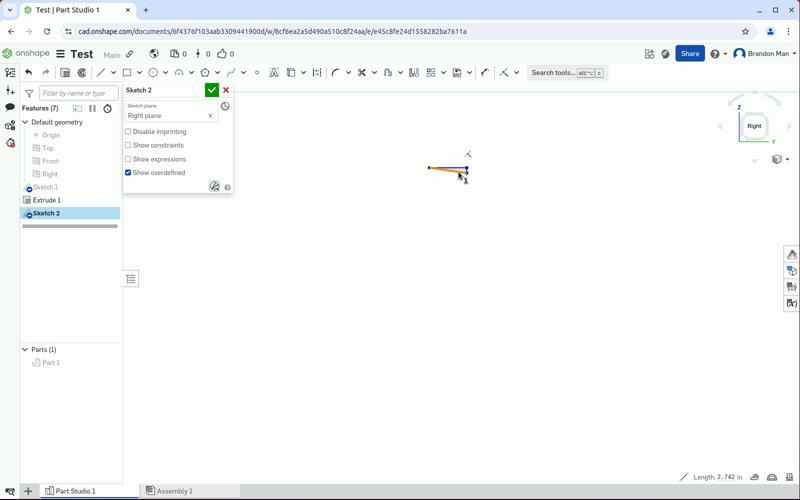
scroll(-6)
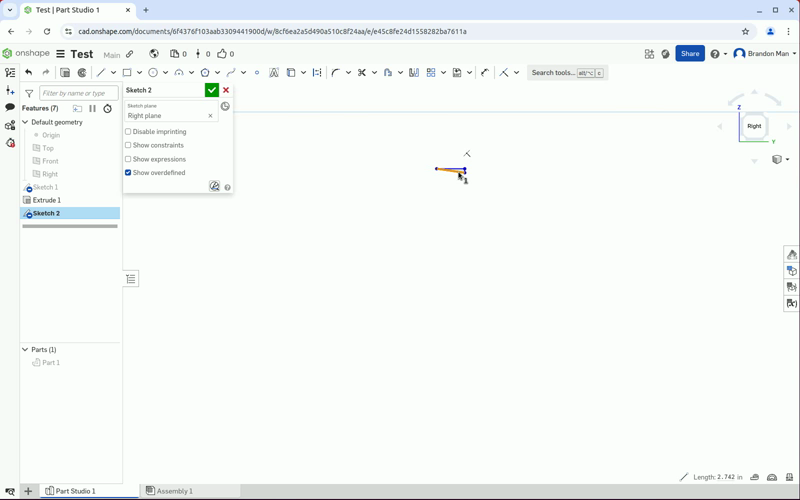
scroll(-6)
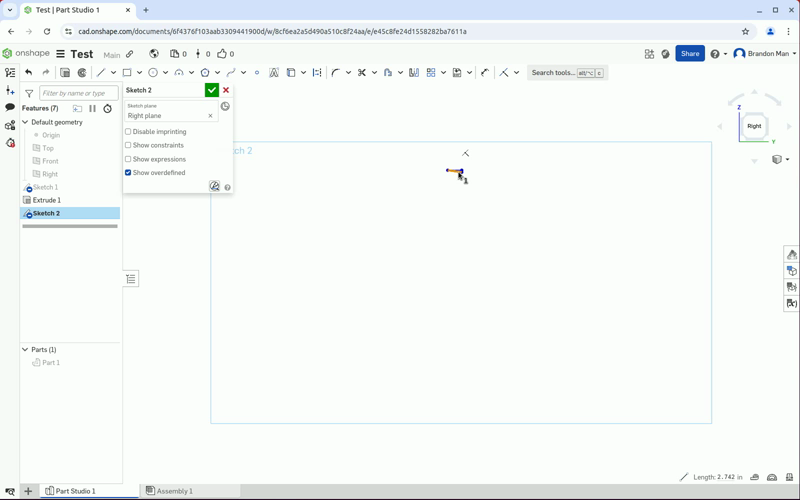
mouse_move(73, 352)
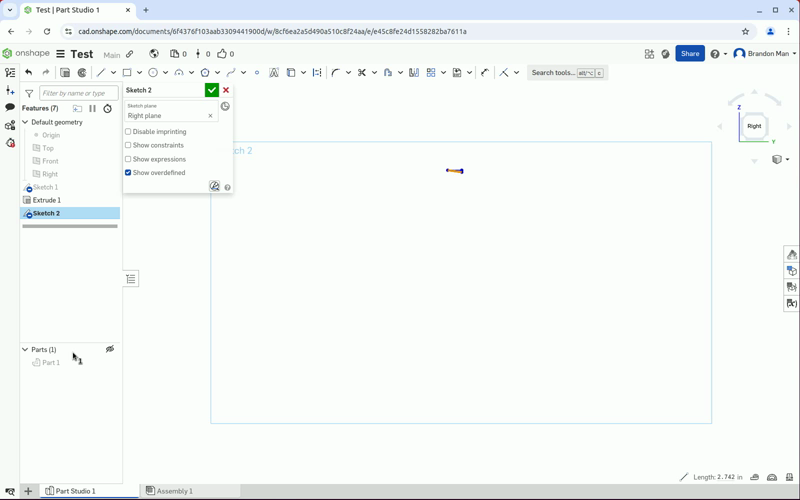
key(shift+y)
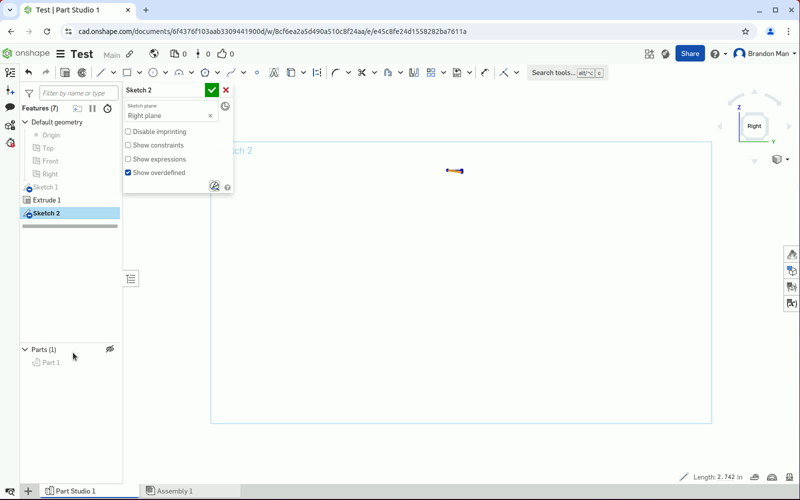
key(shift+e)
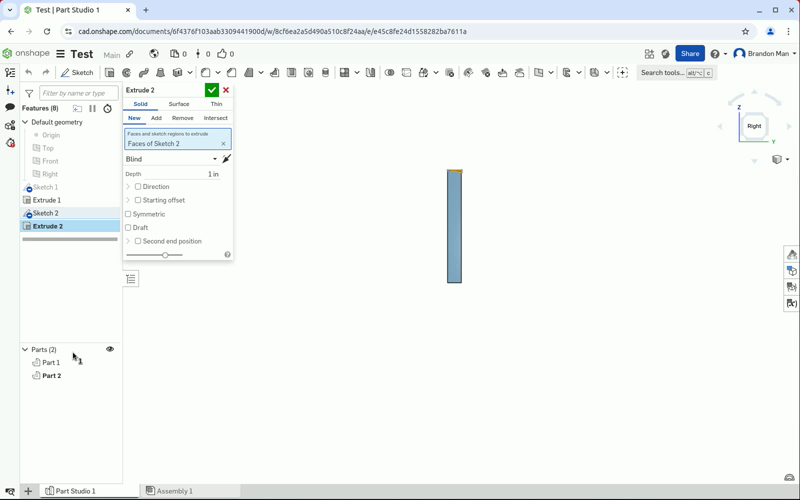
mouse_move(143, 106)
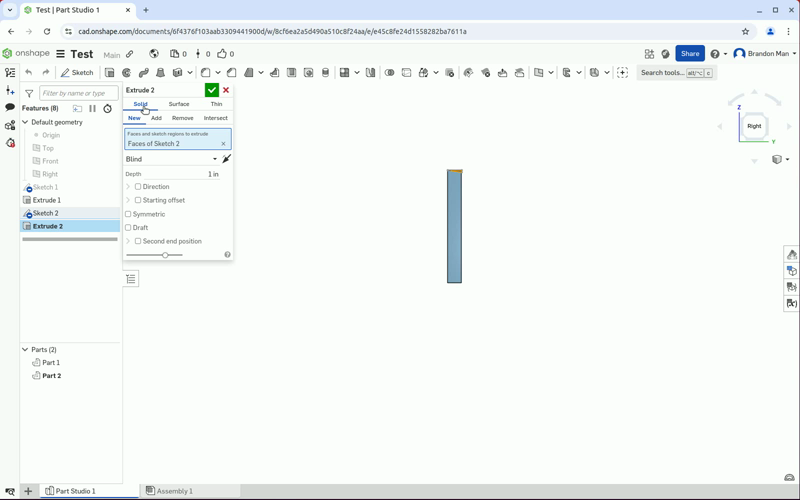
click(143, 106)
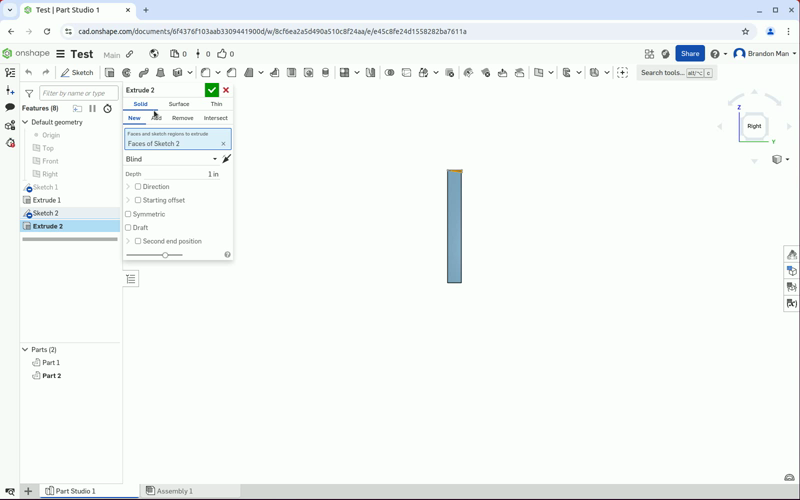
mouse_move(186, 120)
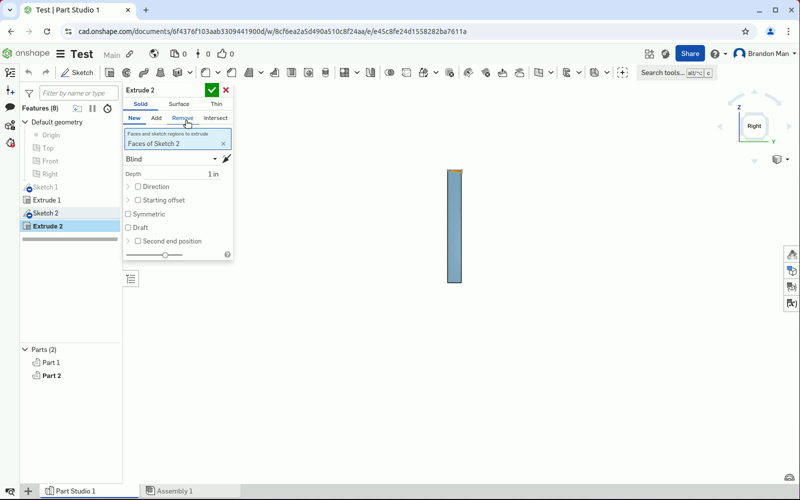
click(186, 120)
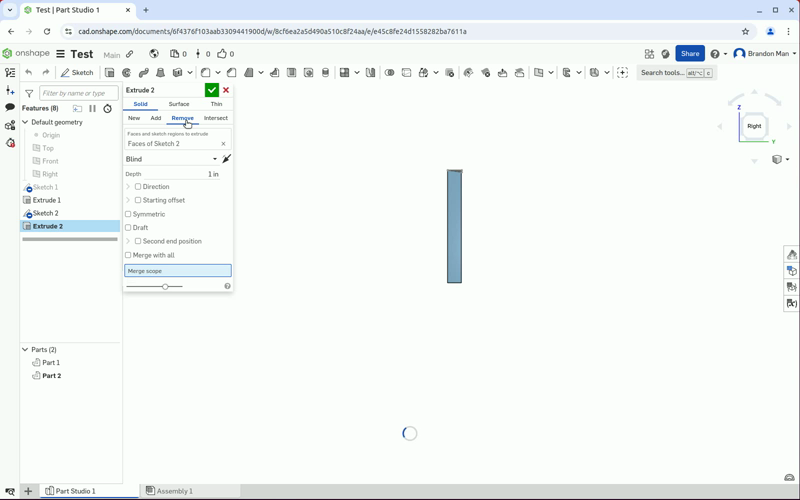
key(tab, 4)
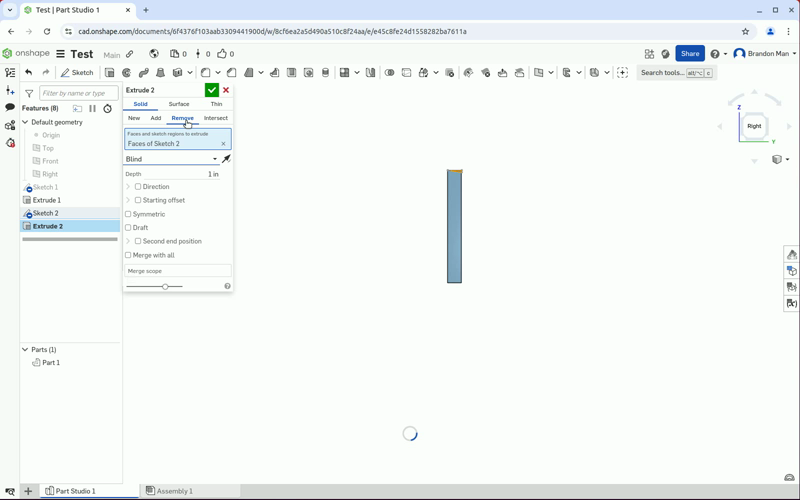
text(1.204)
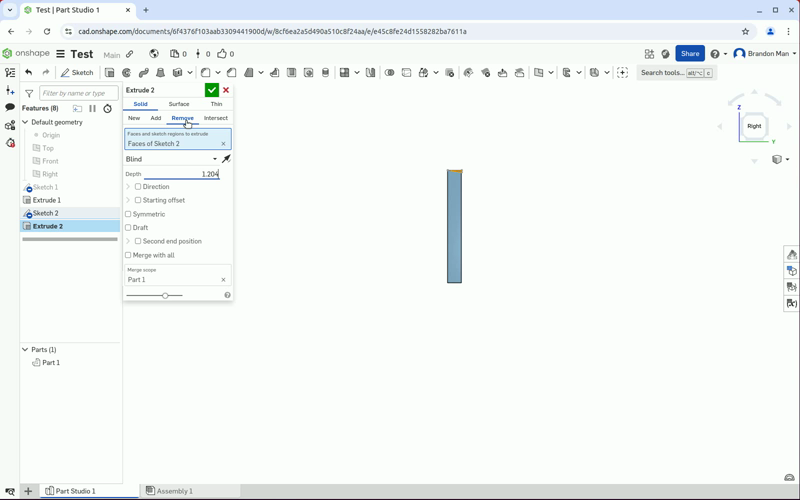
key(tab, 6)
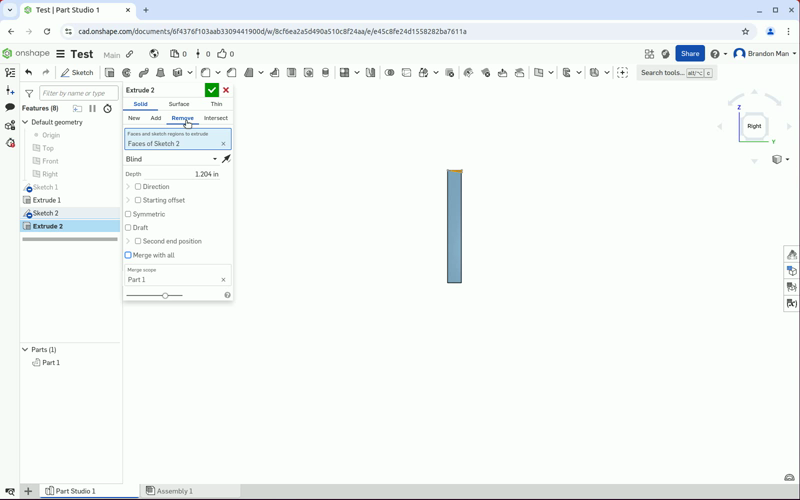
key(space)
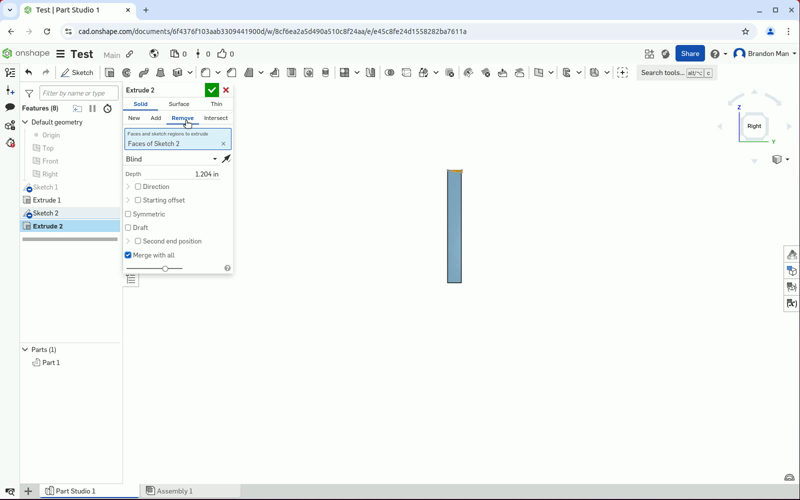
key(enter)
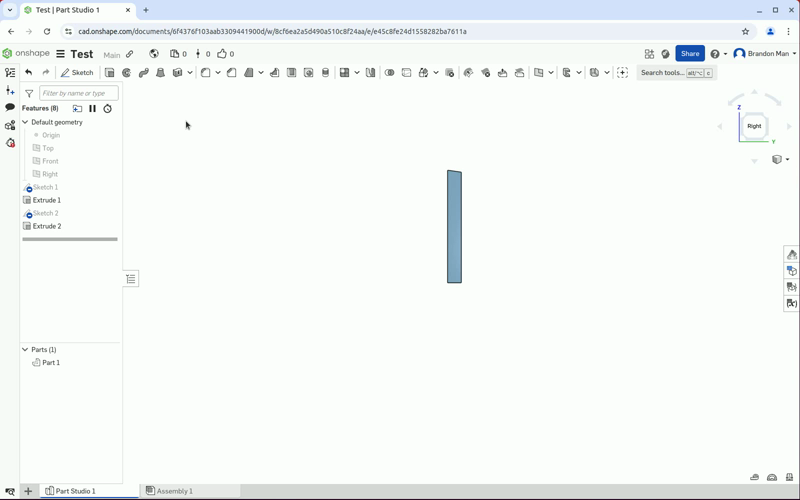
key(shift+h)
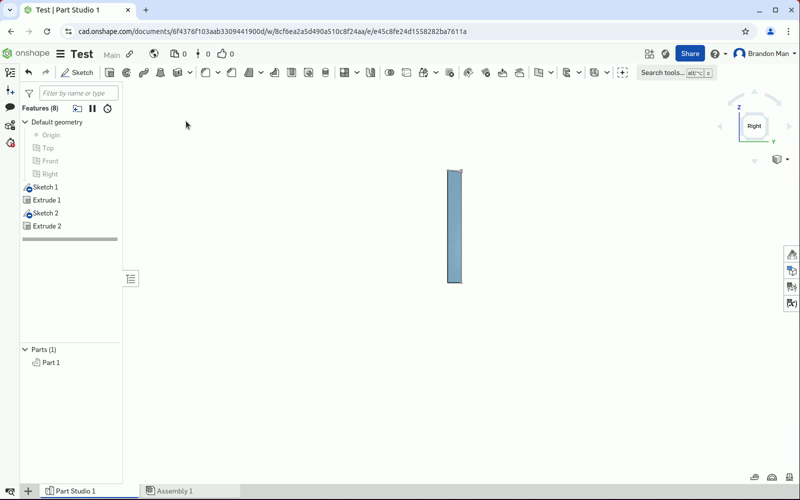
key(shift+h)
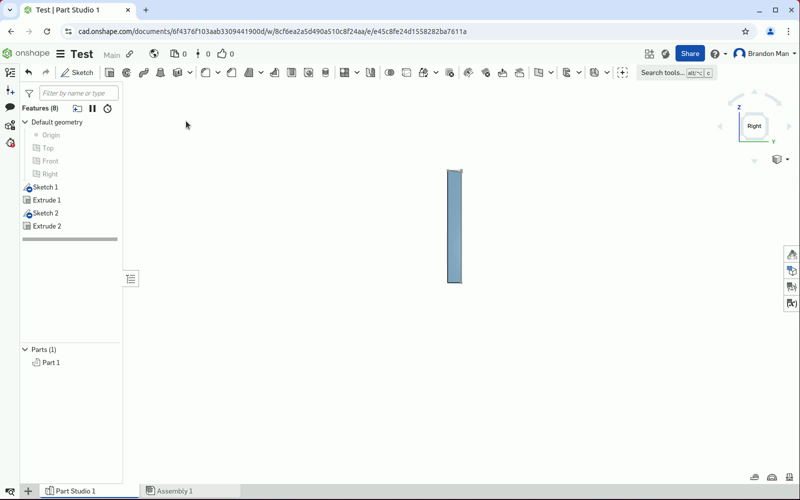
key(shift+7)
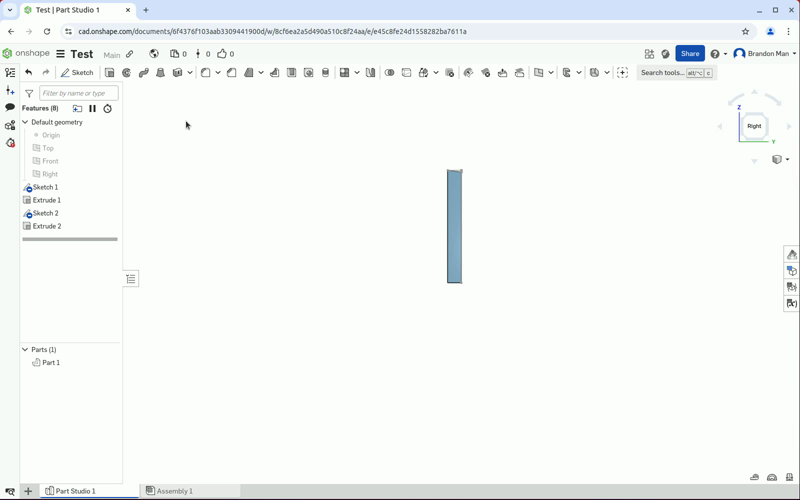
key(right, 2)
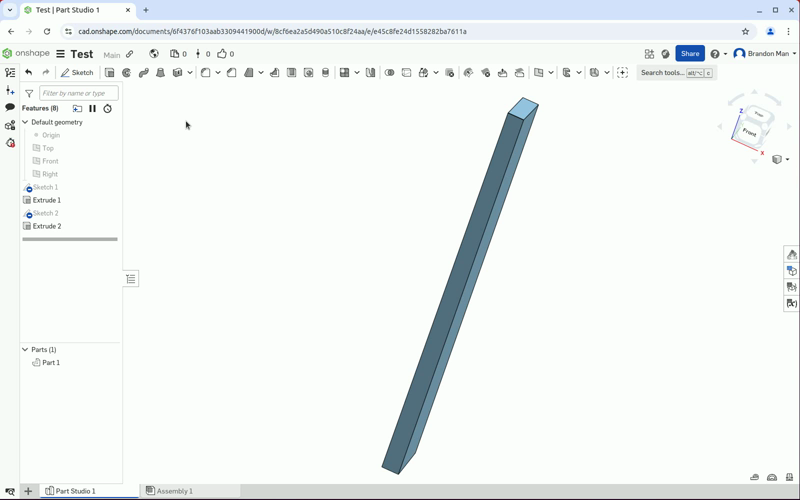
key(down, 2)
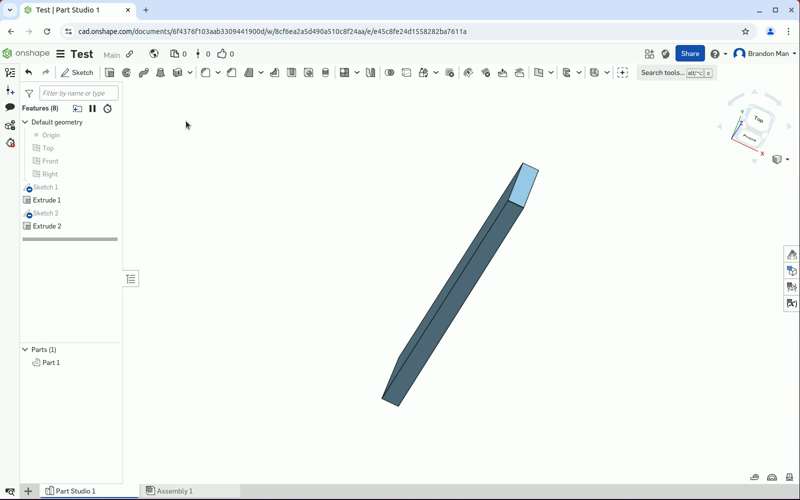
key(up, 2)
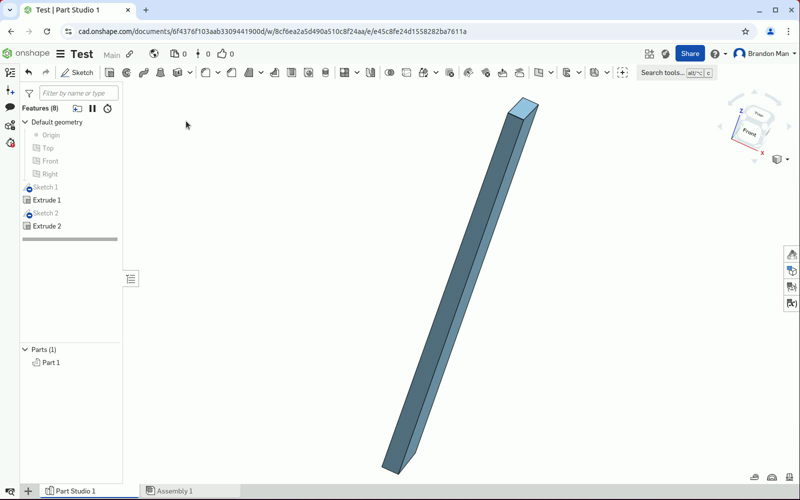
key(left, 2)
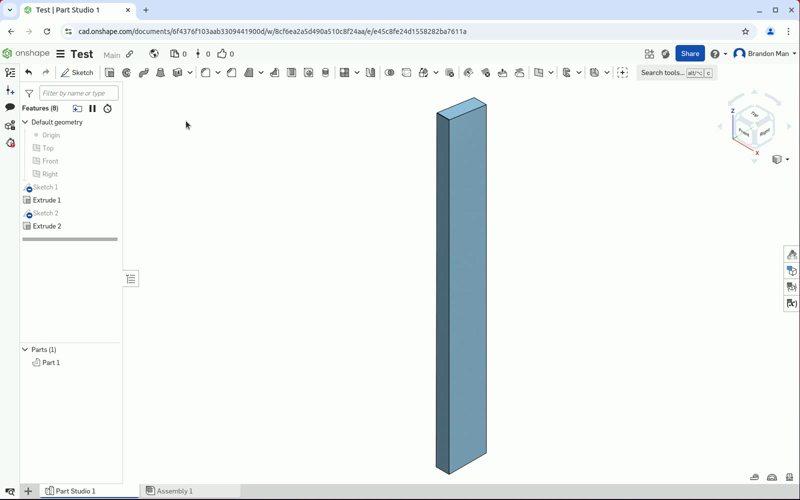
mouse_move(73, 189)
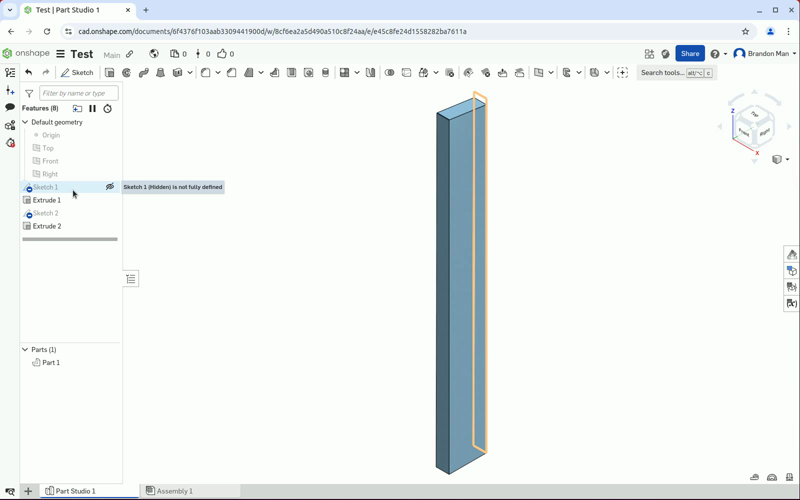
click(73, 189)